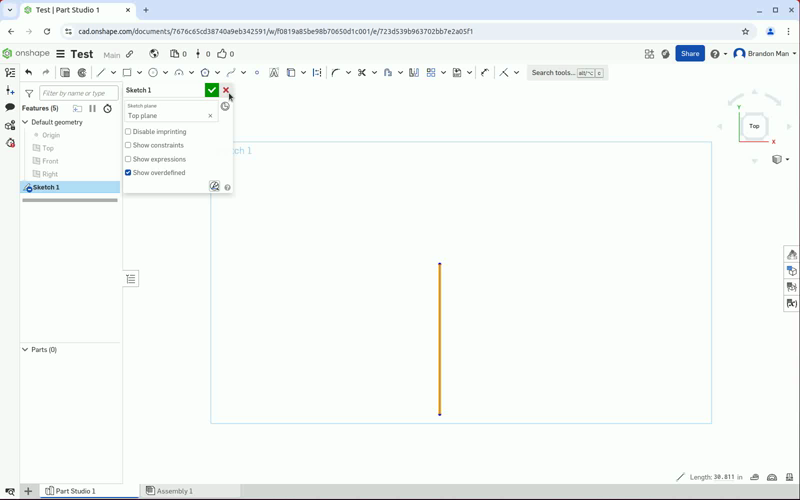
key(shift+h)
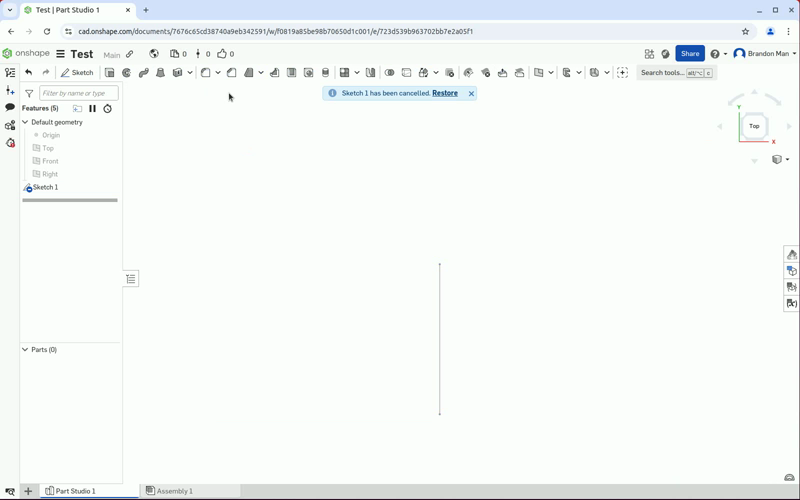
key(shift+s)
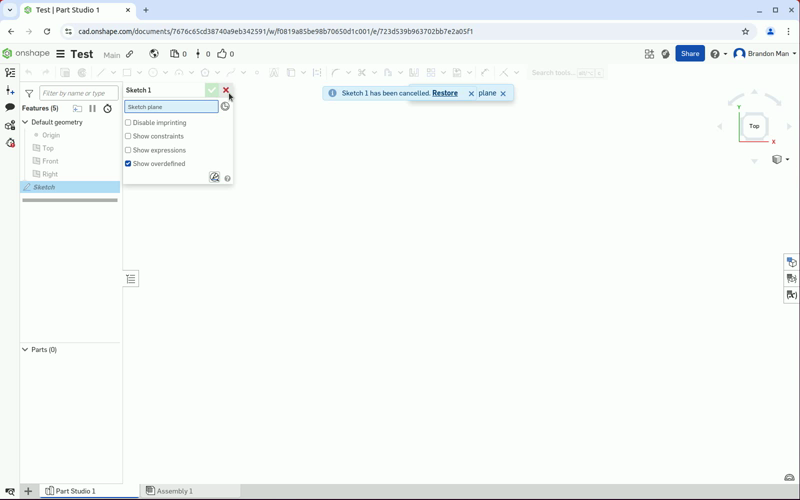
mouse_move(73, 150)
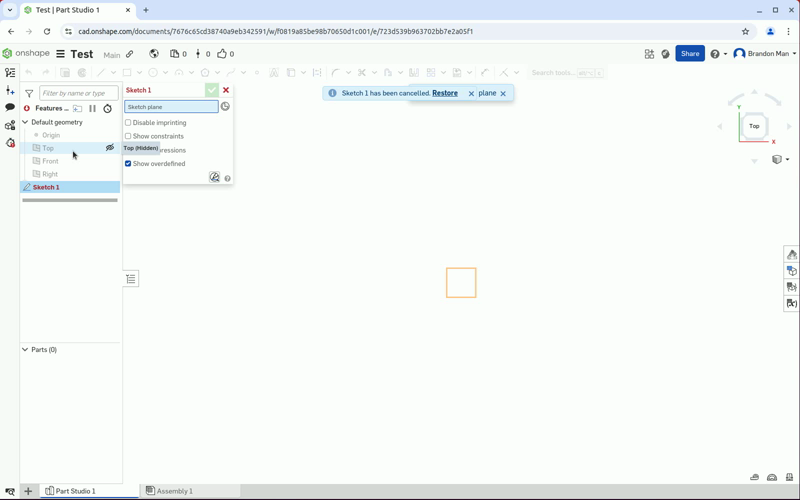
click(73, 150)
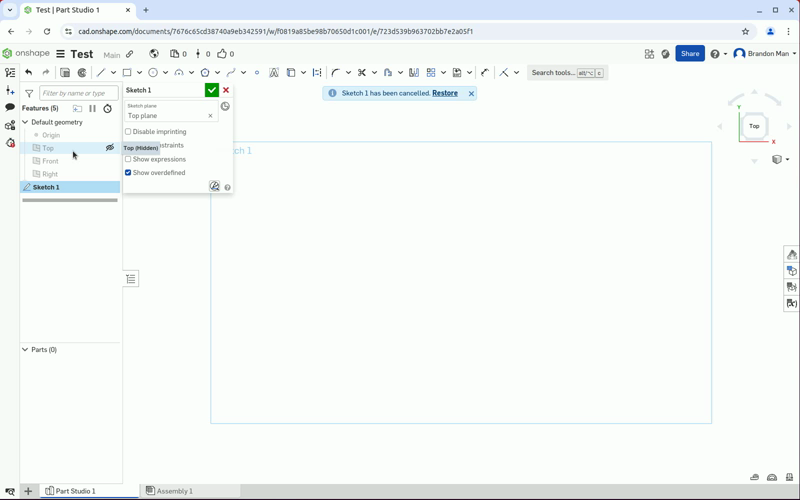
mouse_move(73, 352)
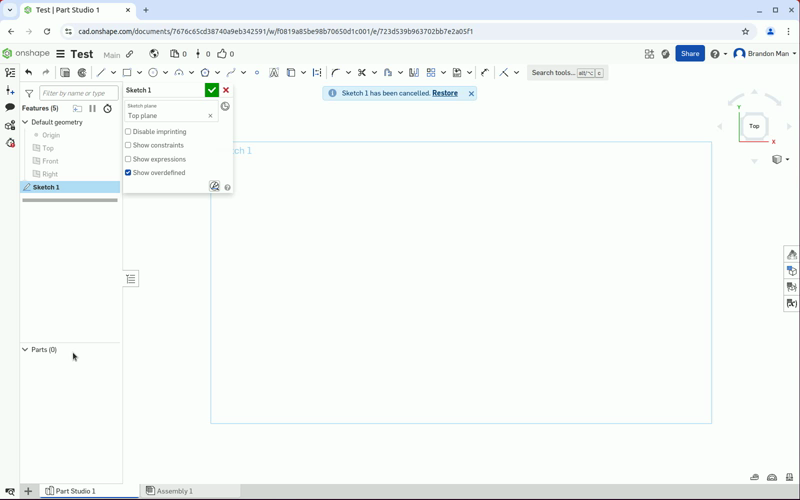
key(y)
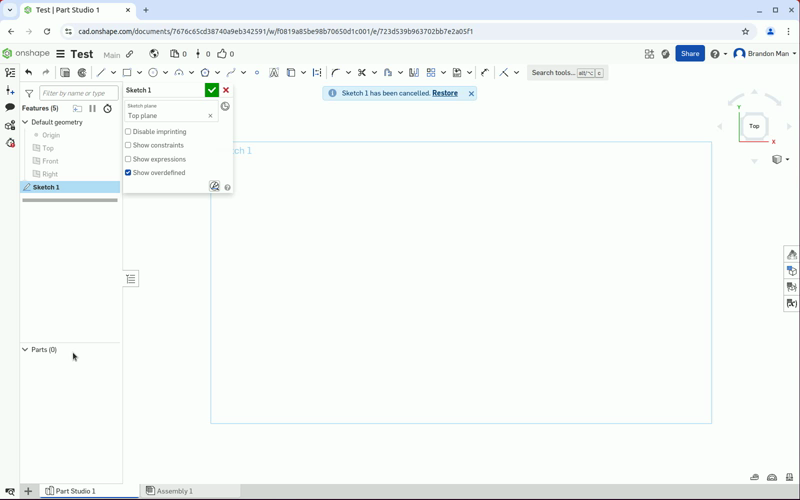
key(c)
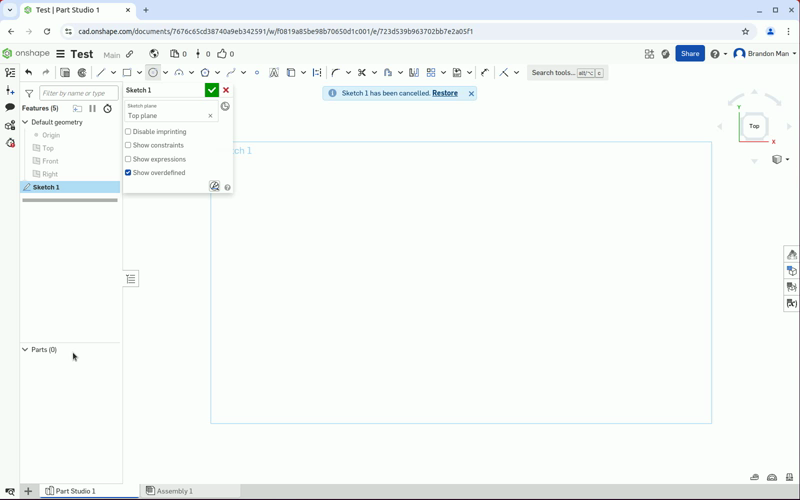
key_down(shift)
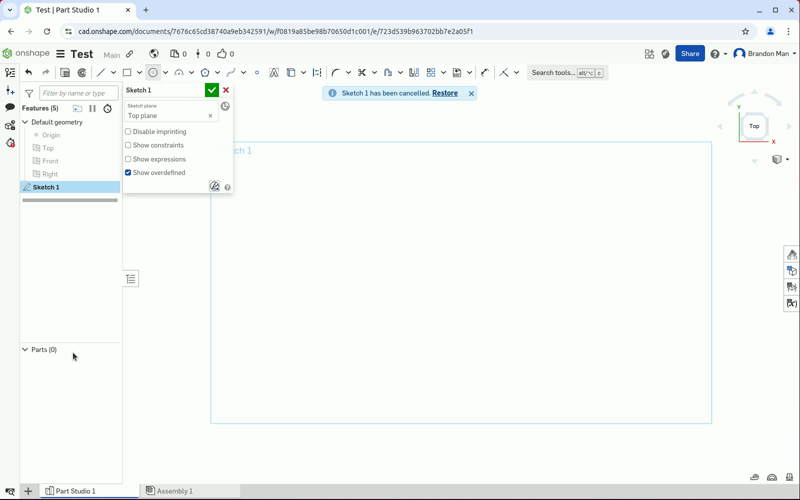
mouse_move(461, 282)
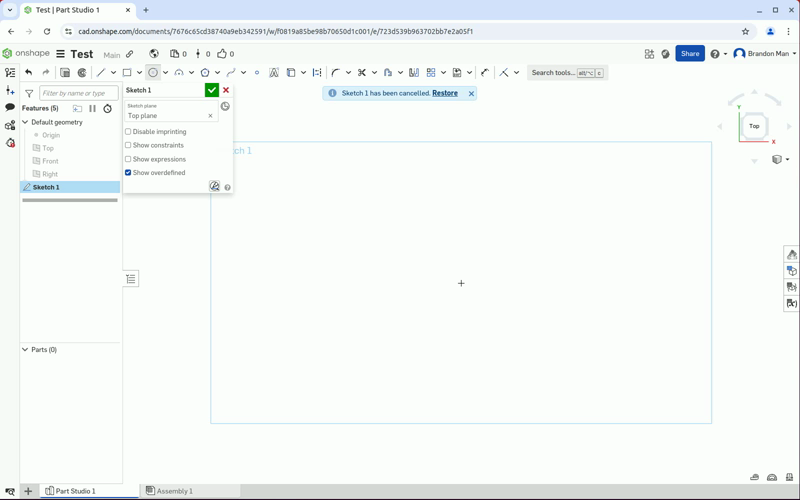
click(461, 282)
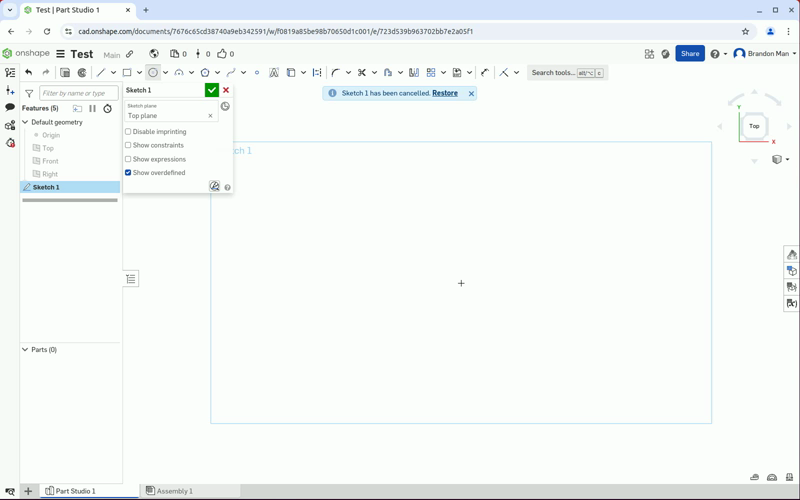
key_up(shift)
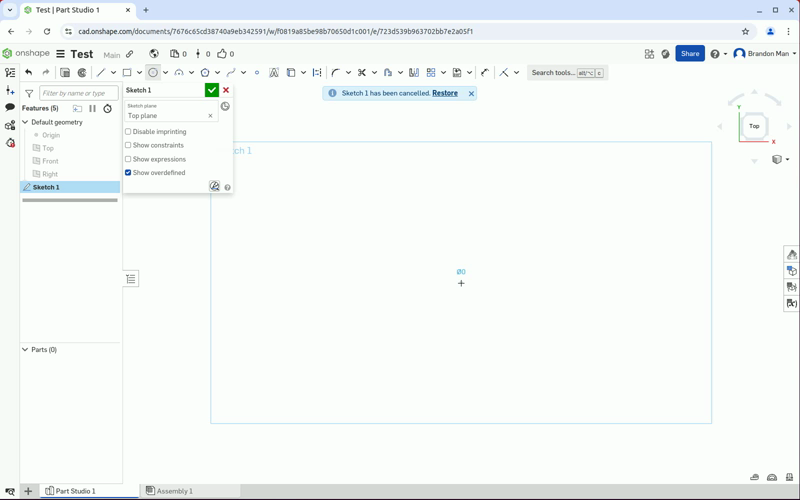
mouse_move(516, 282)
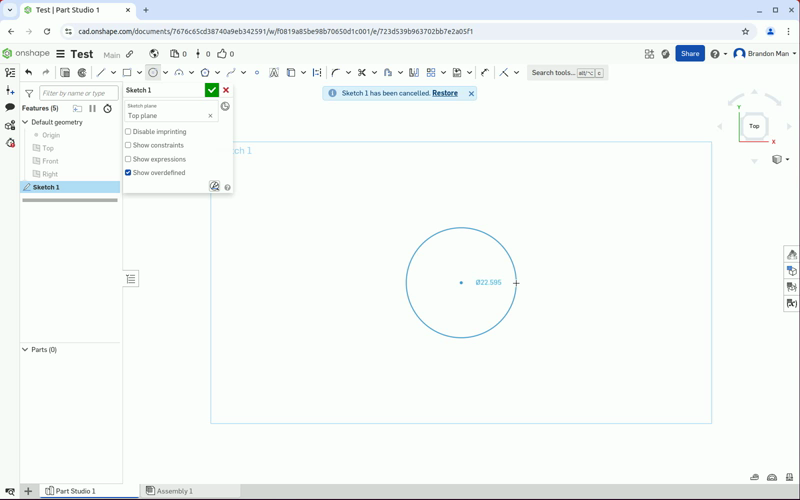
click(516, 282)
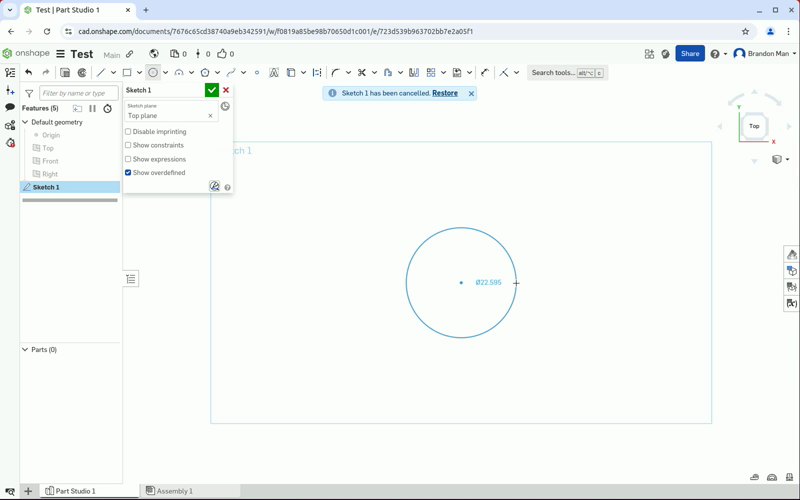
key(esc)
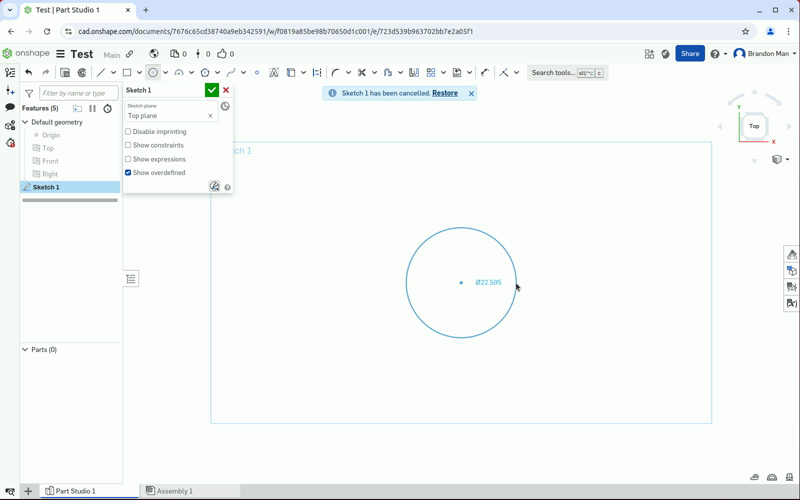
key(c)
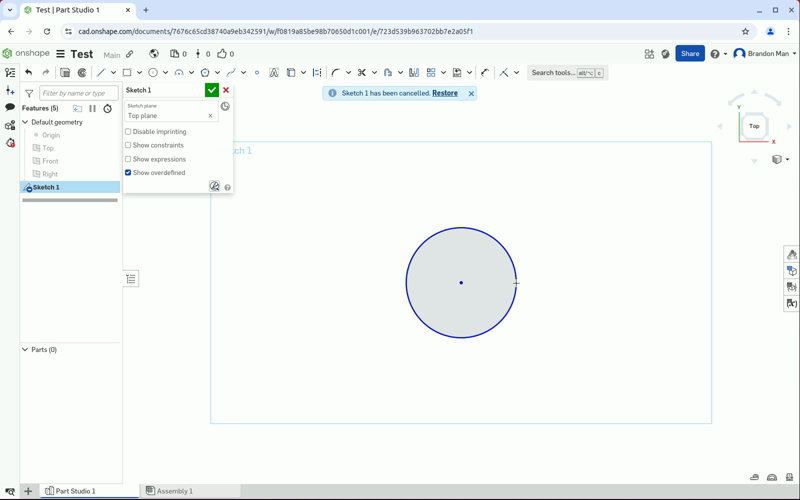
key_down(shift)
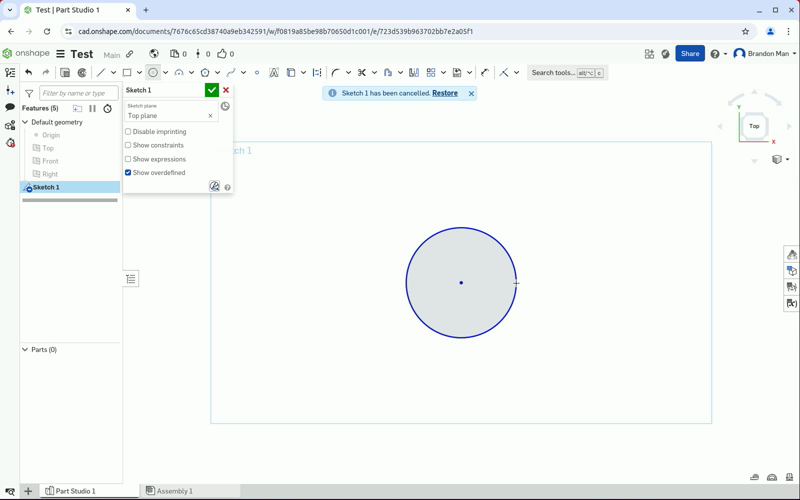
mouse_move(461, 282)
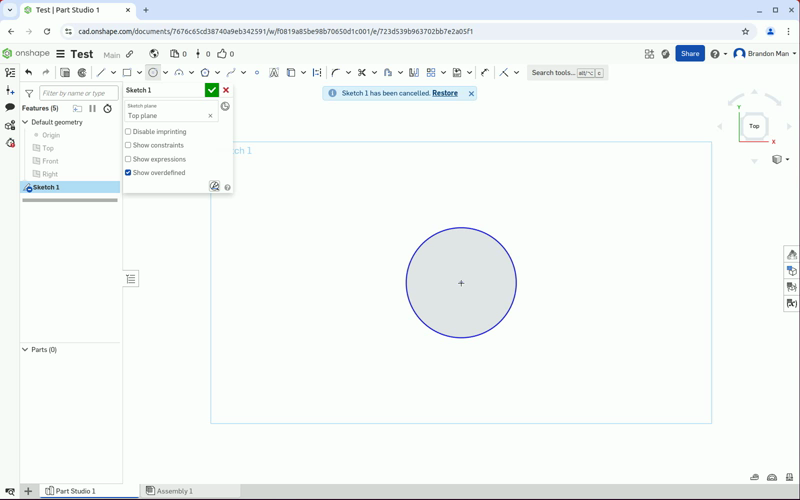
click(461, 282)
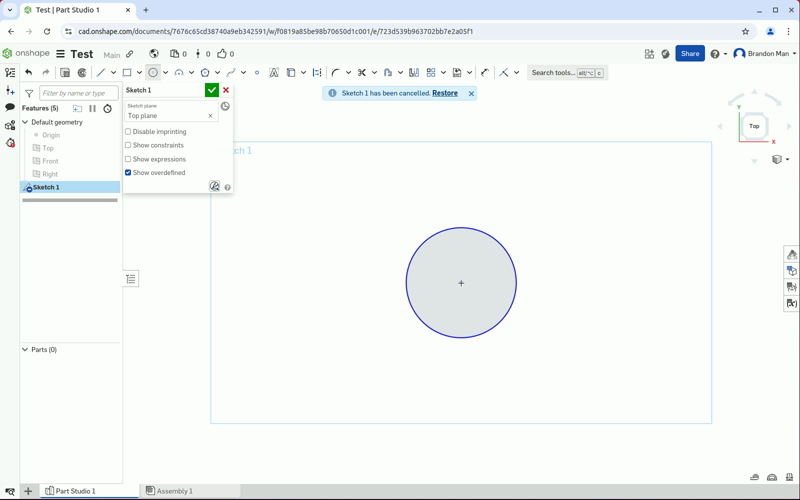
key_up(shift)
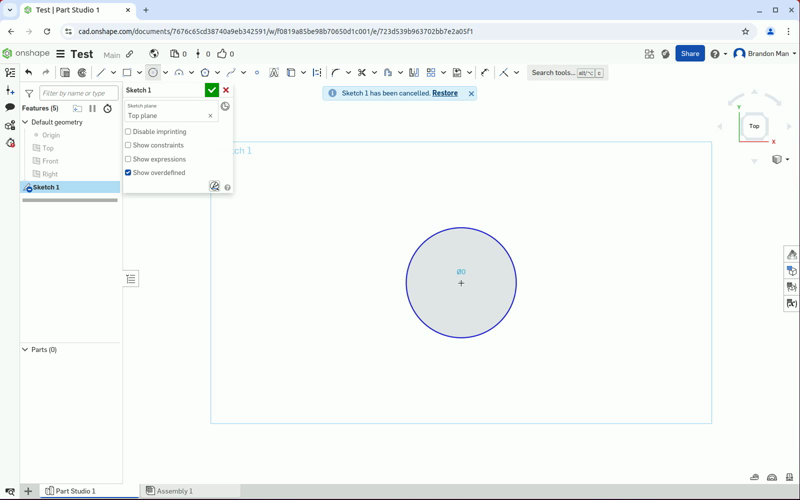
mouse_move(488, 282)
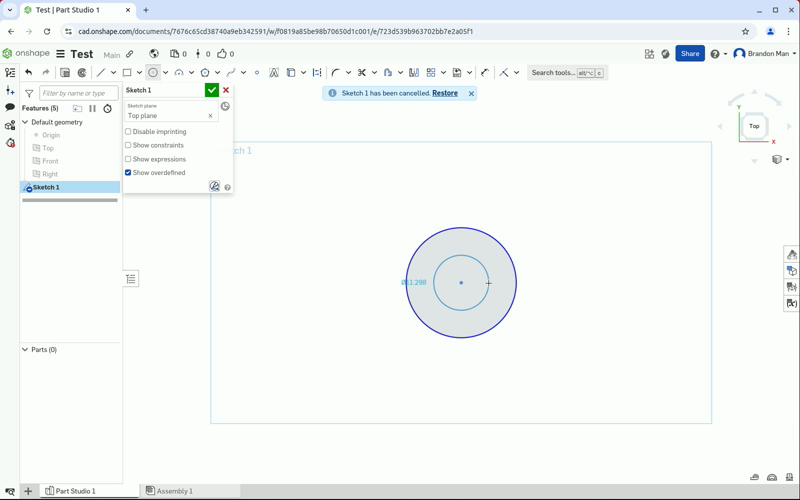
click(488, 282)
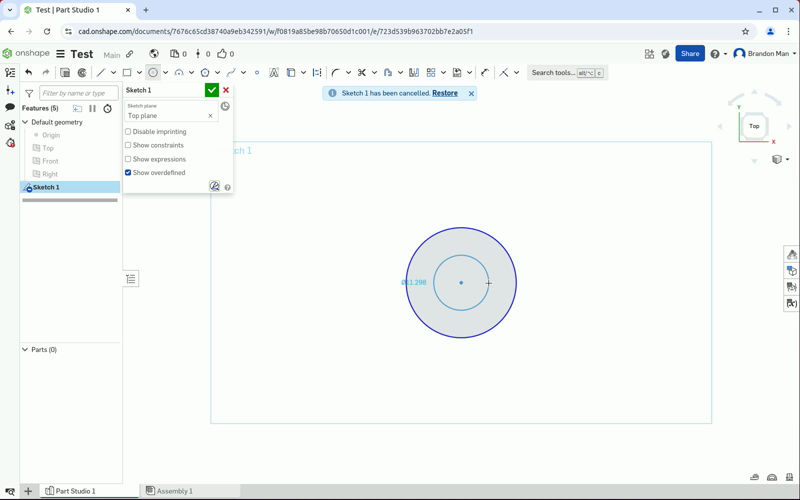
key(esc)
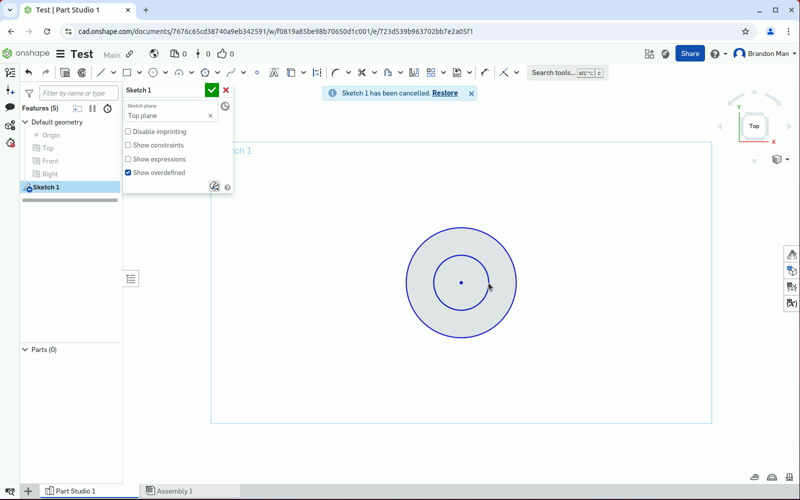
mouse_move(451, 327)
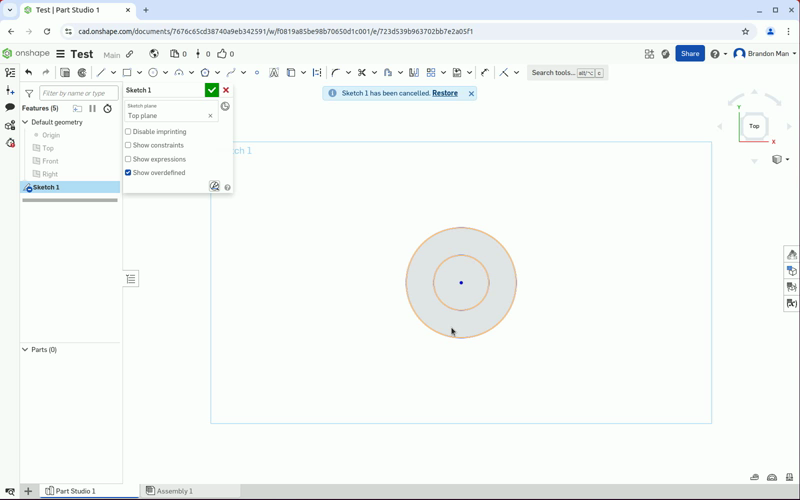
click(451, 327)
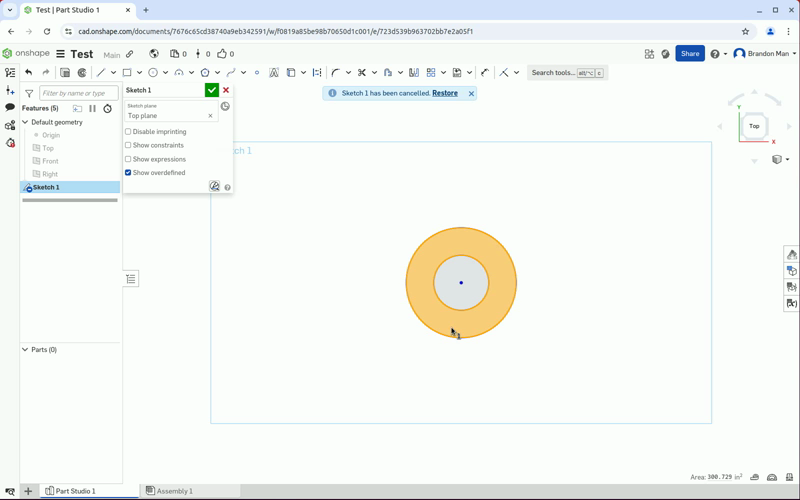
mouse_move(73, 352)
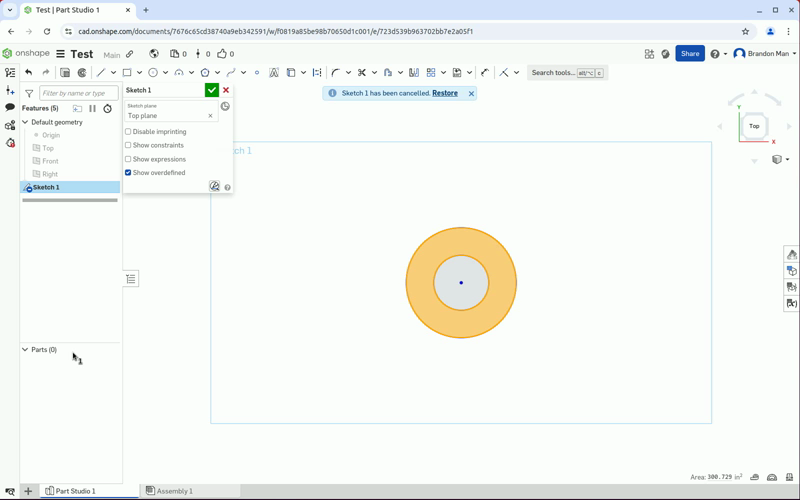
key(shift+y)
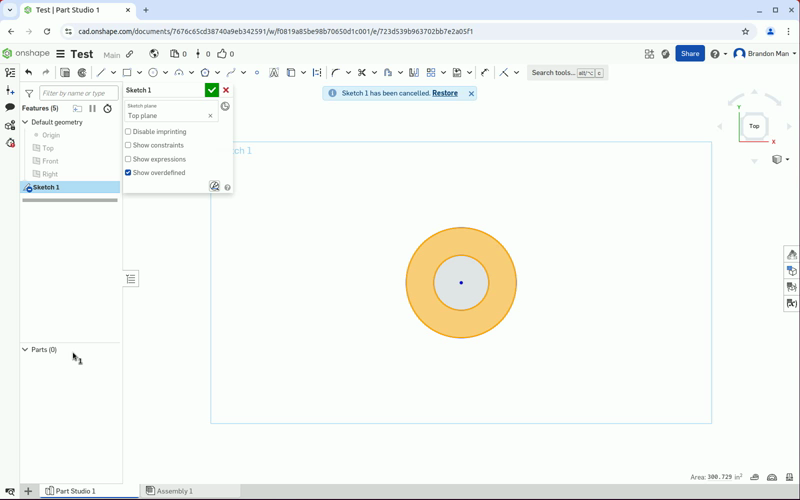
key(shift+e)
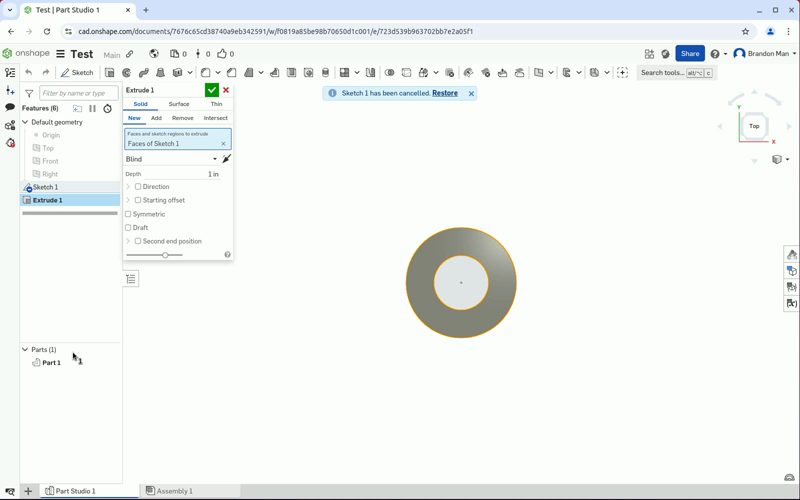
mouse_move(143, 106)
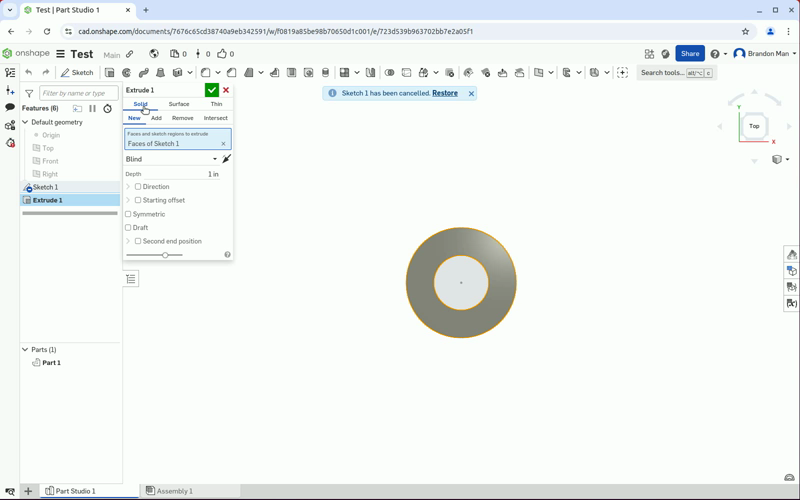
click(143, 106)
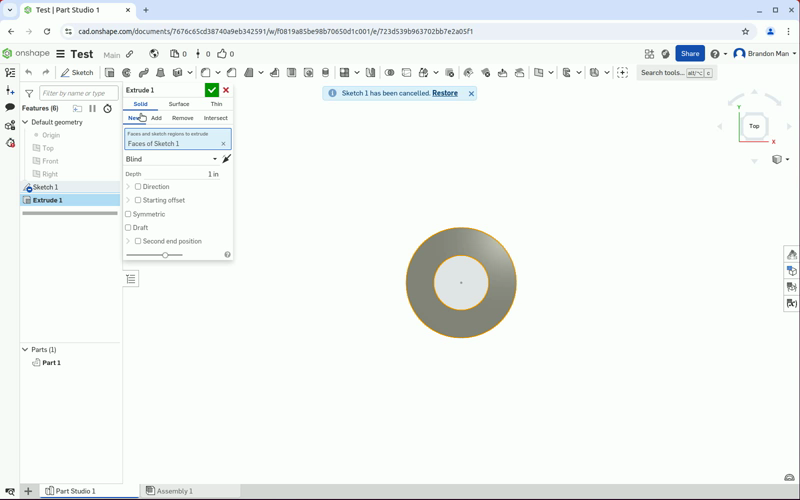
mouse_move(137, 120)
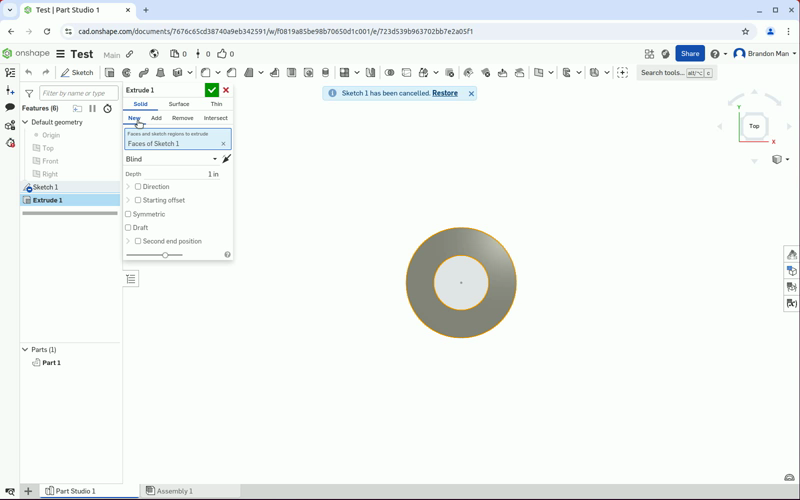
click(137, 120)
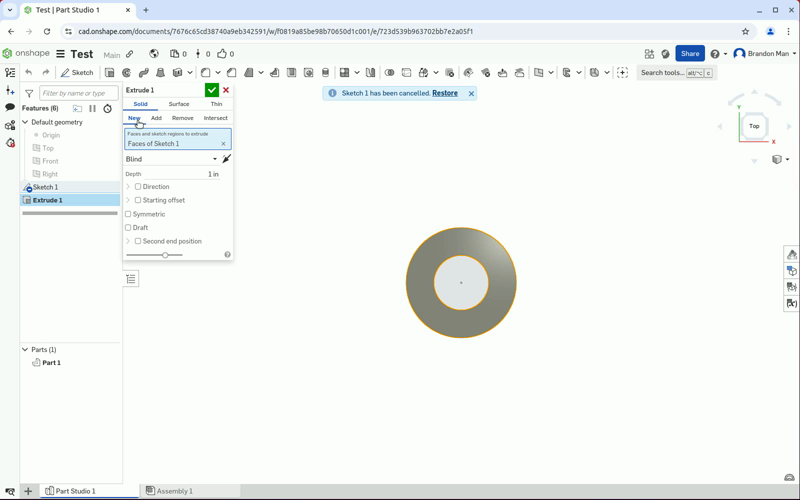
key(tab, 4)
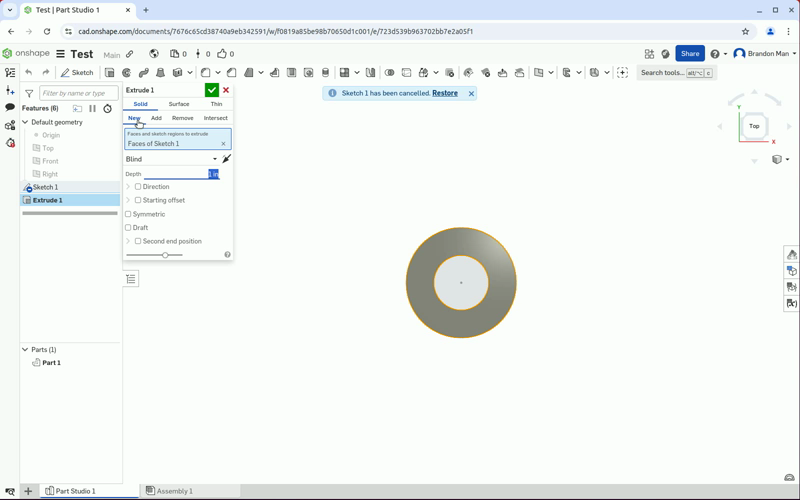
text(6.258)
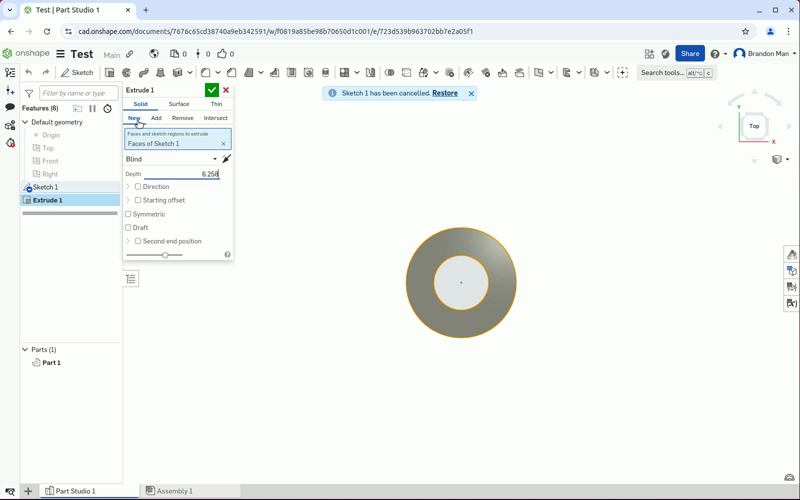
key(enter)
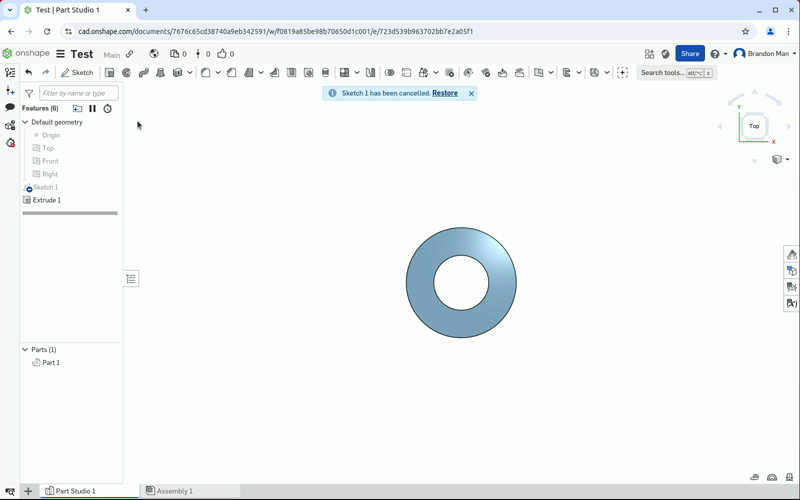
key(shift+h)
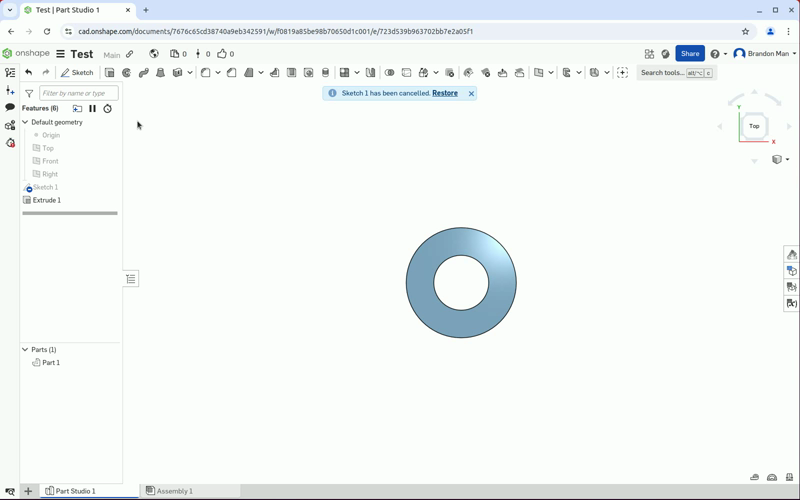
key(shift+h)
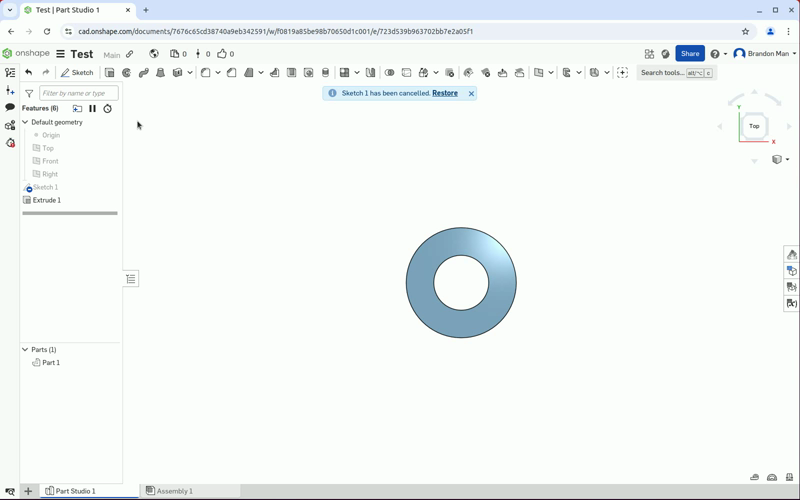
mouse_move(73, 189)
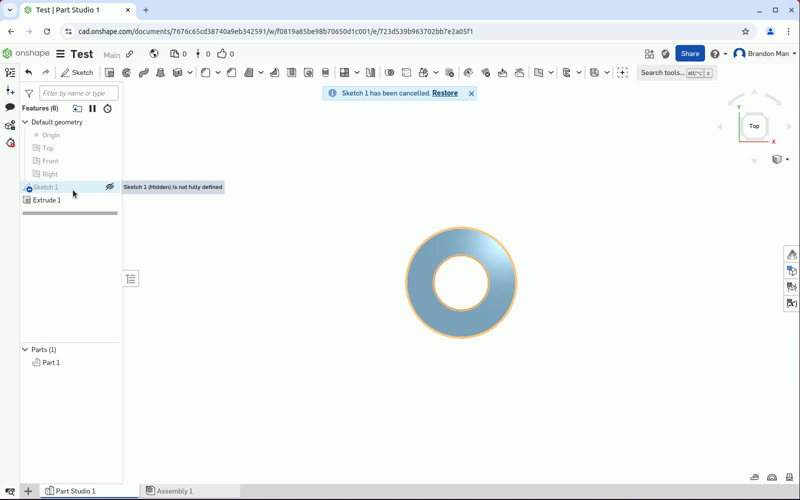
click(73, 189)
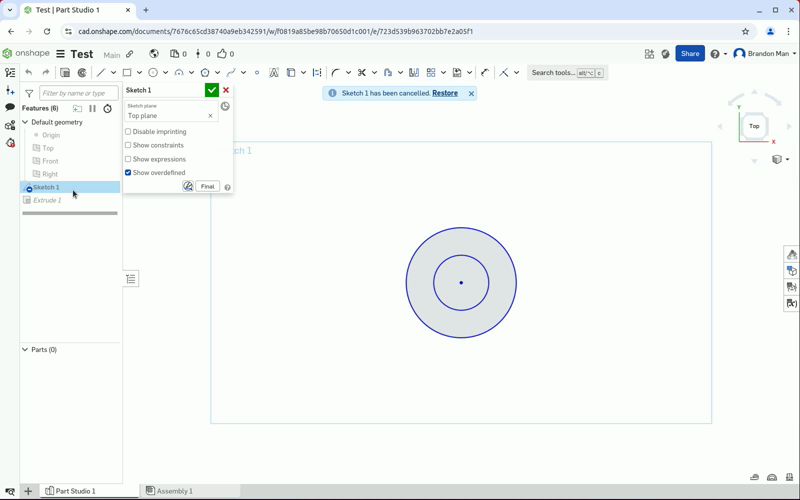
mouse_move(229, 92)
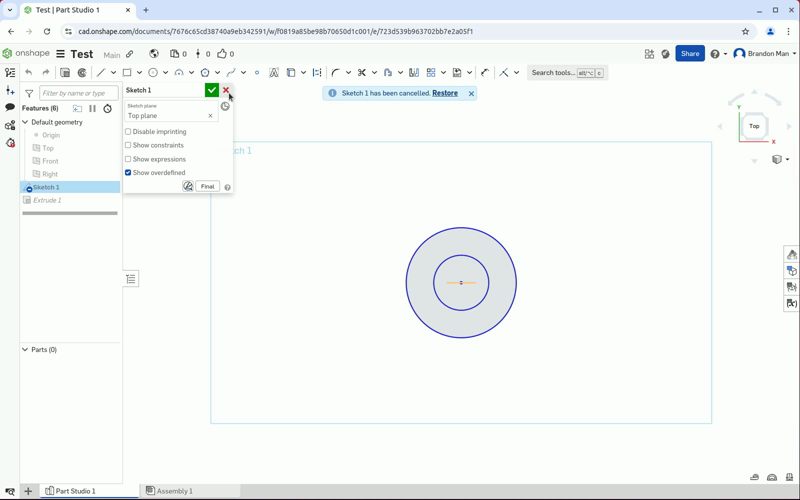
click(229, 92)
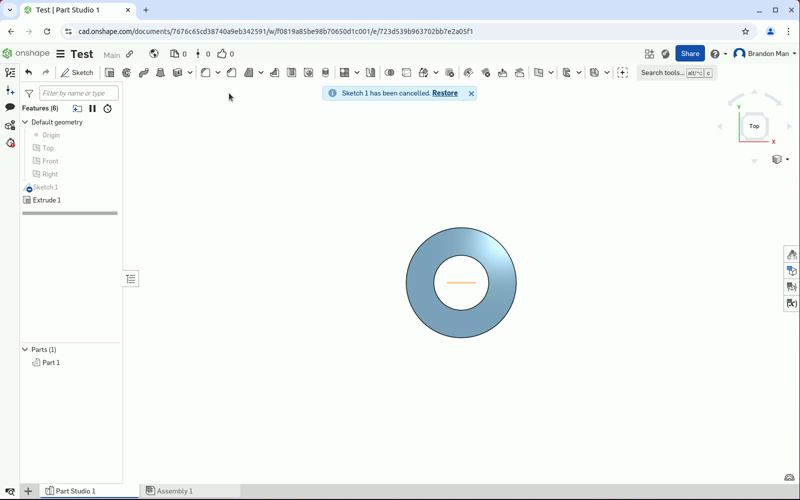
mouse_move(541, 75)
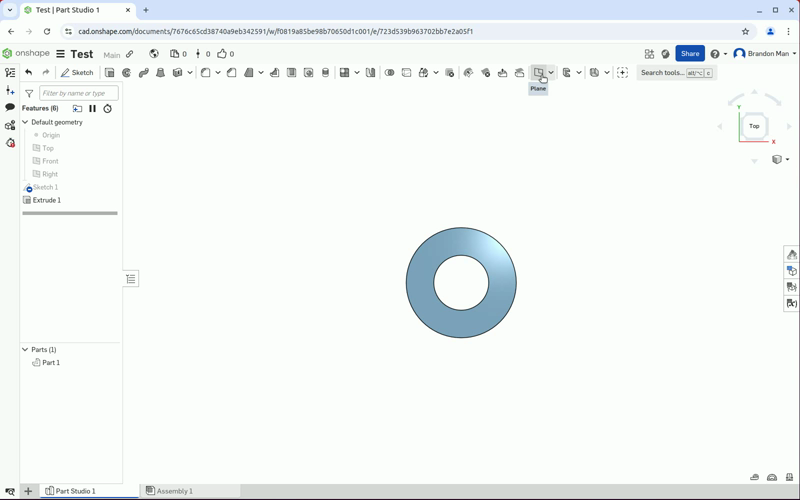
click(541, 75)
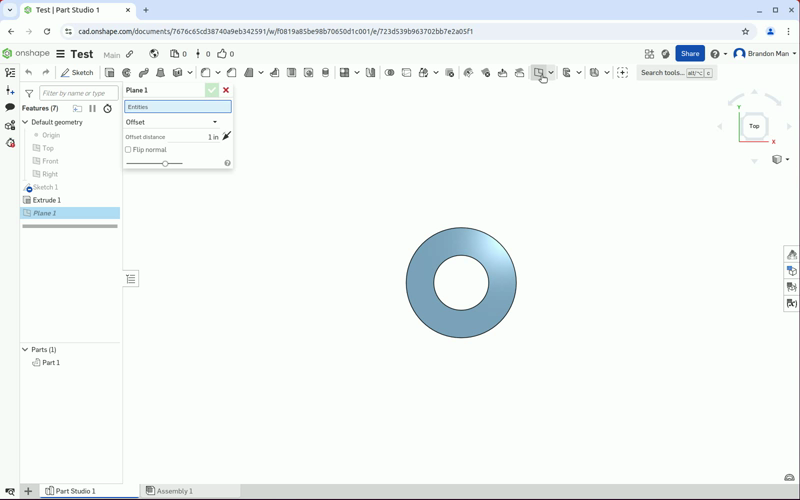
mouse_move(73, 150)
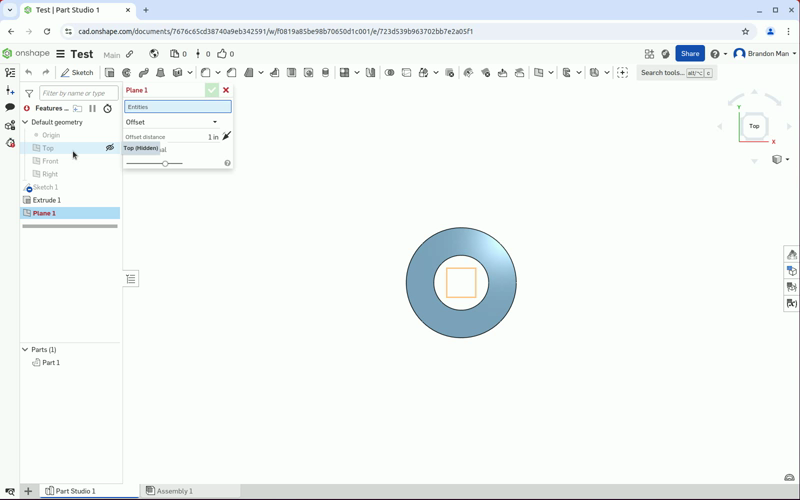
click(73, 150)
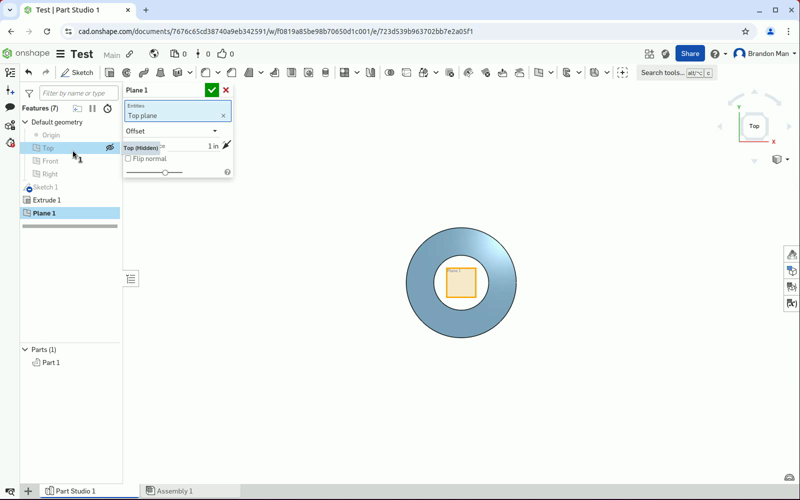
key(tab, 2)
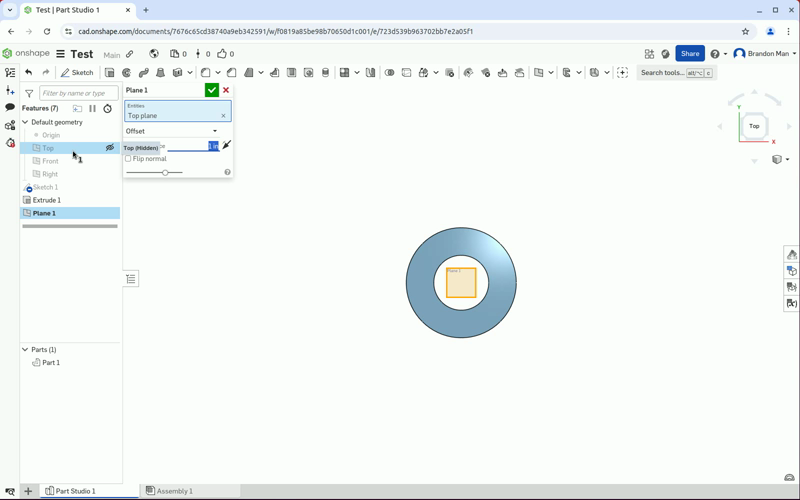
text(6.255)
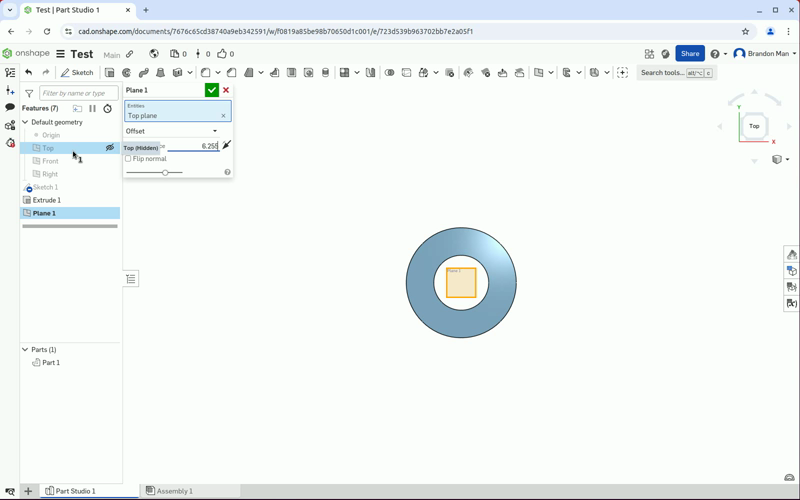
key(enter, 2)
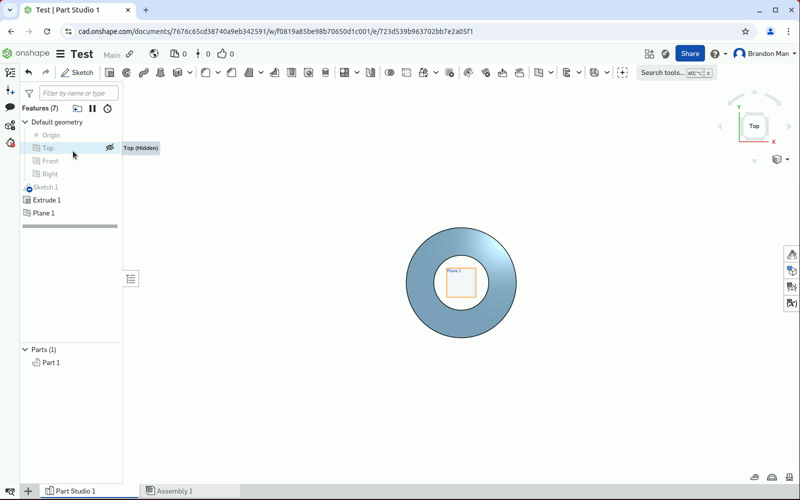
key(shift+s)
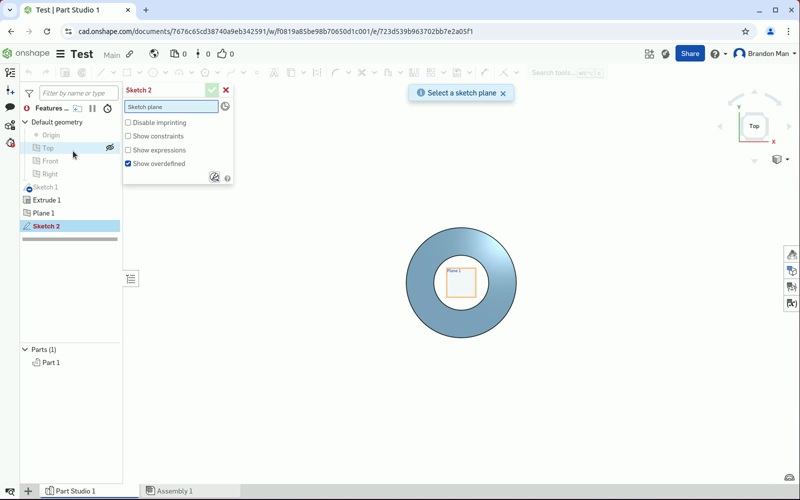
mouse_move(73, 215)
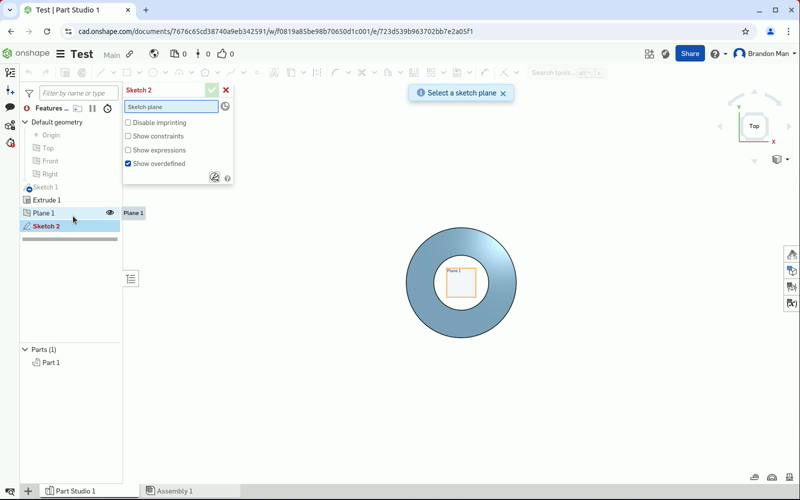
click(73, 215)
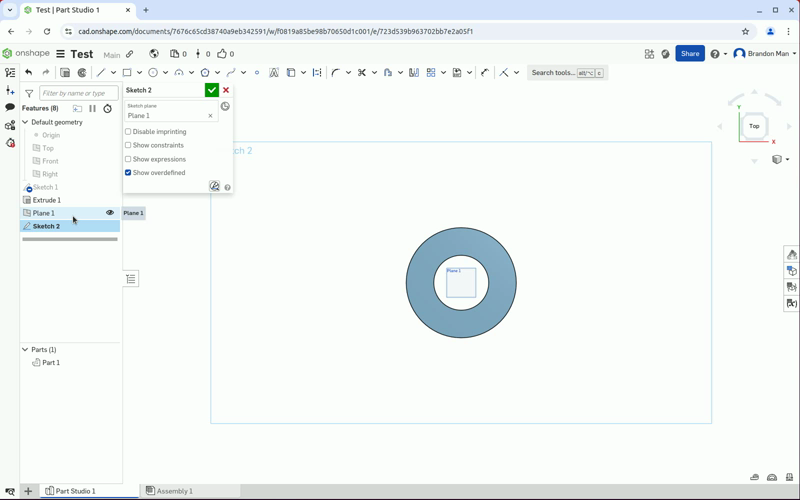
mouse_move(73, 352)
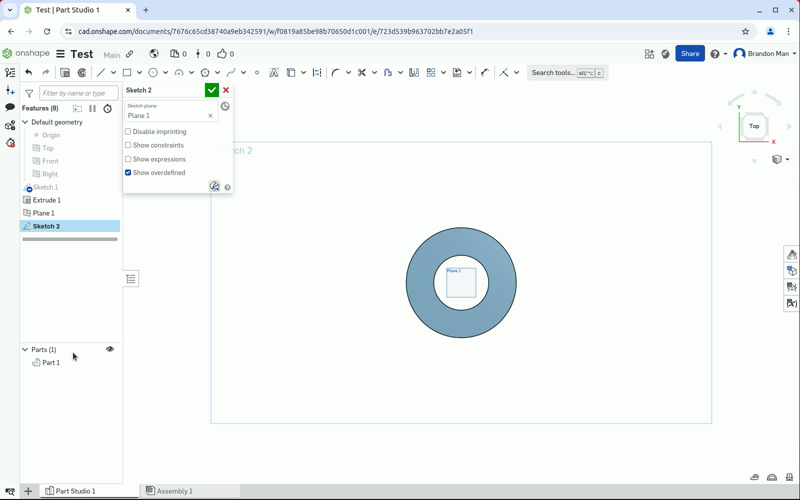
key(y)
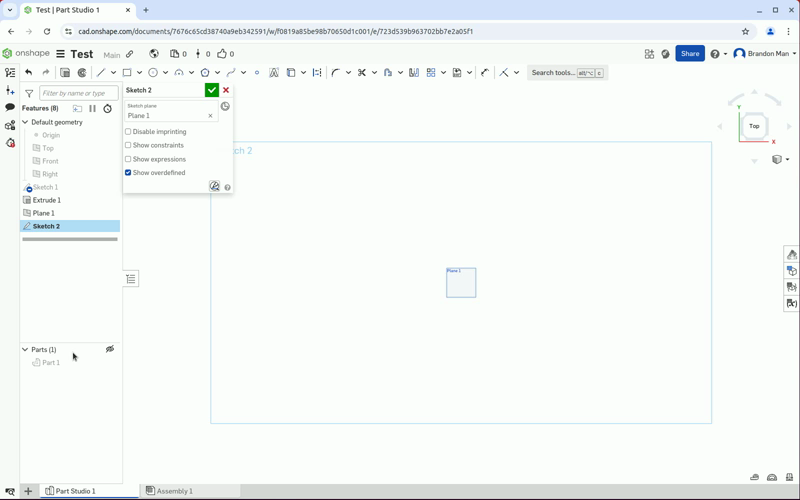
key(c)
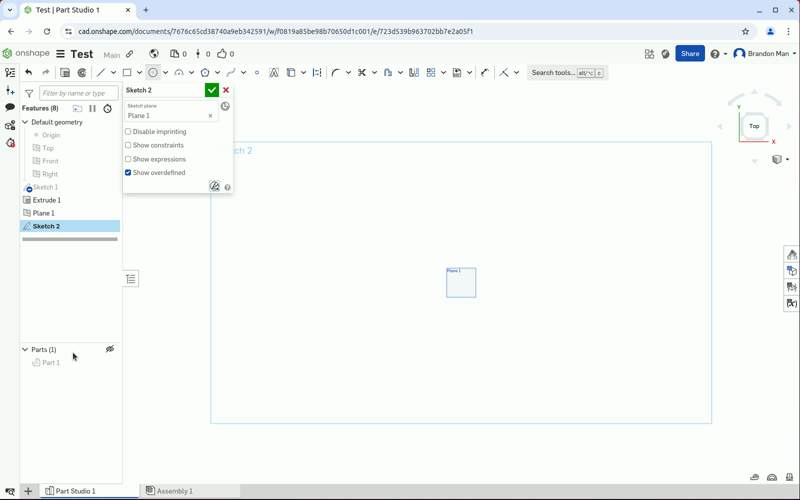
key_down(shift)
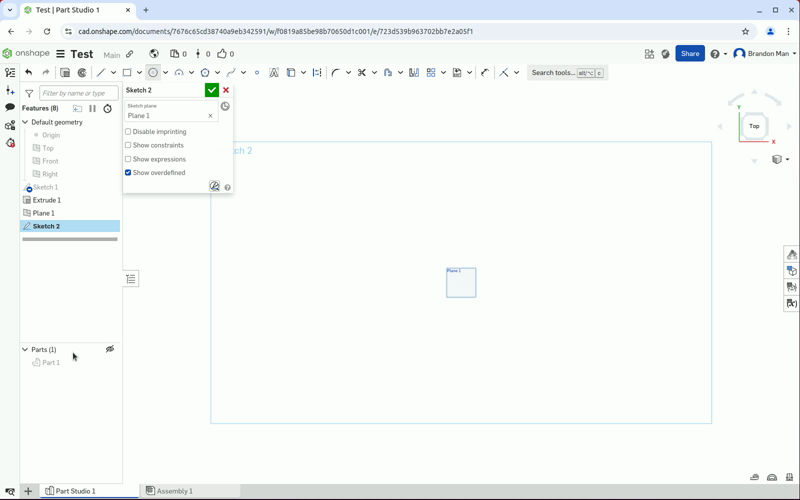
mouse_move(461, 282)
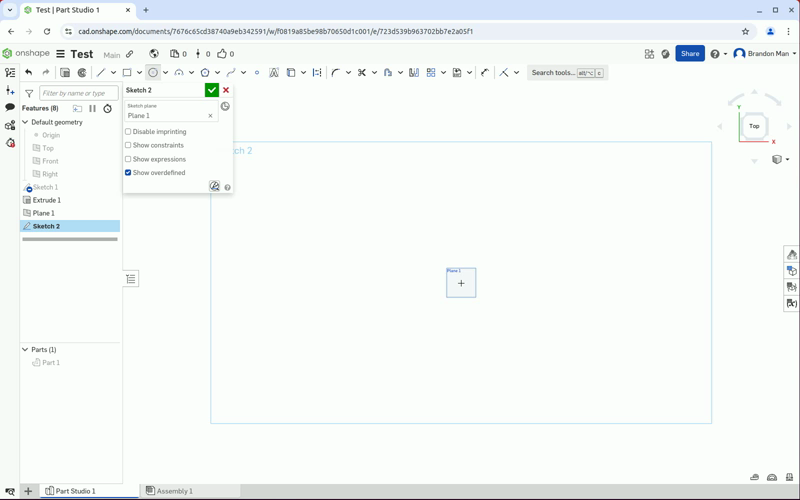
click(461, 282)
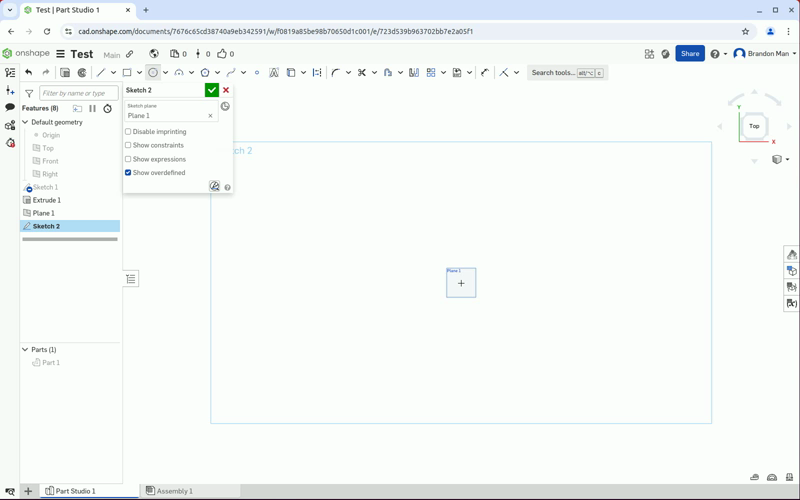
key_up(shift)
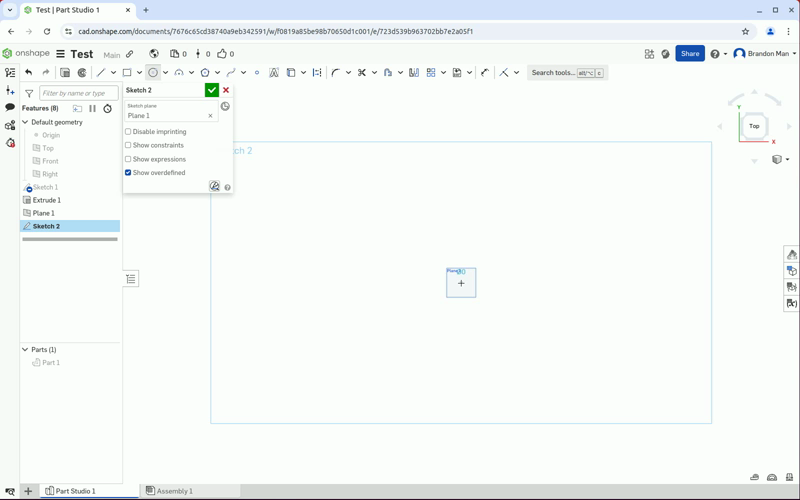
mouse_move(574, 282)
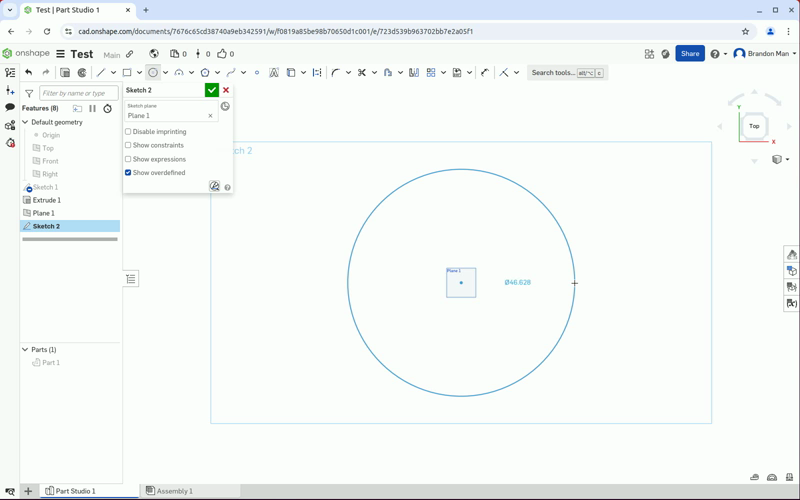
click(574, 282)
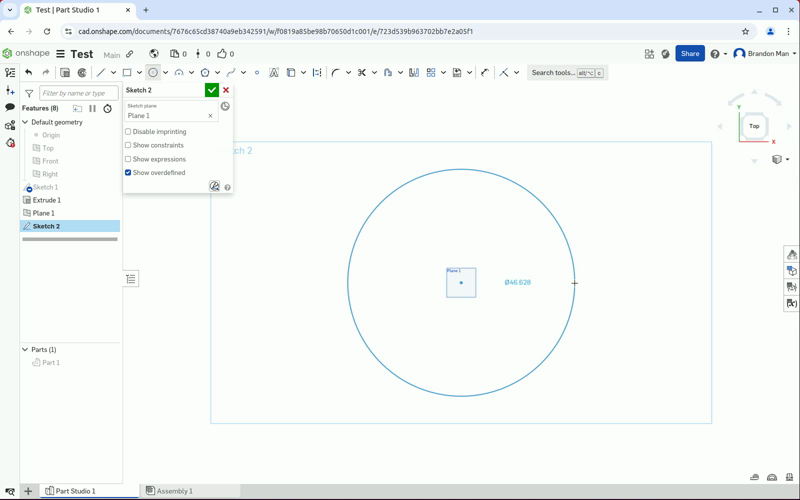
key(esc)
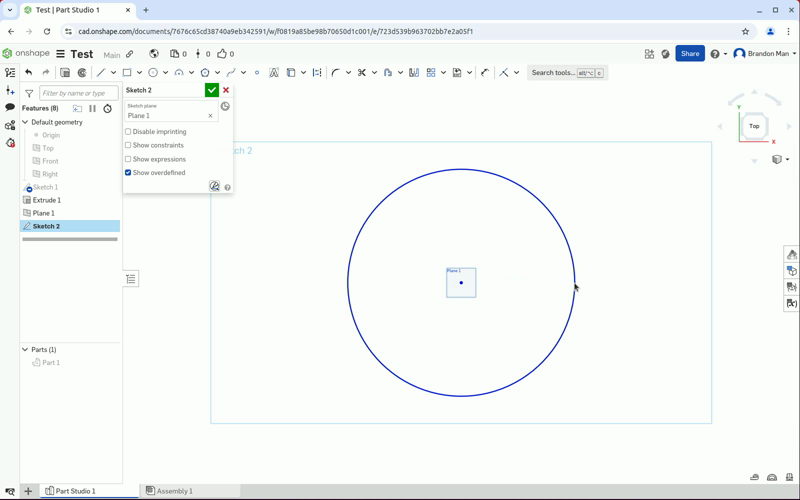
key(c)
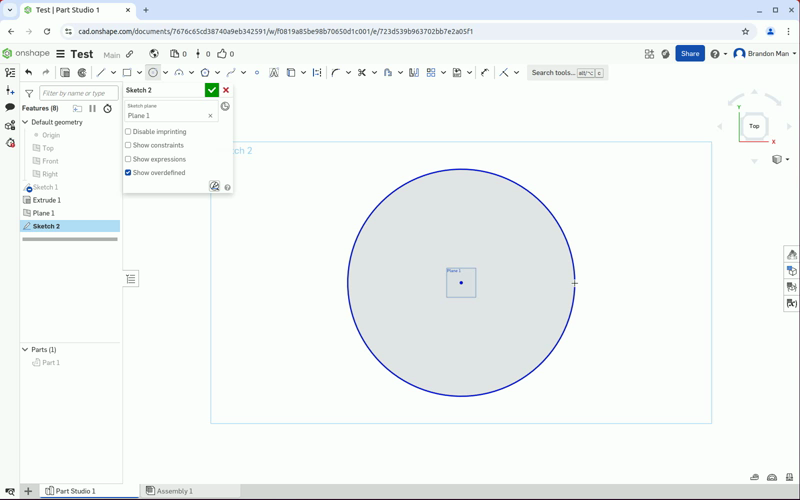
key_down(shift)
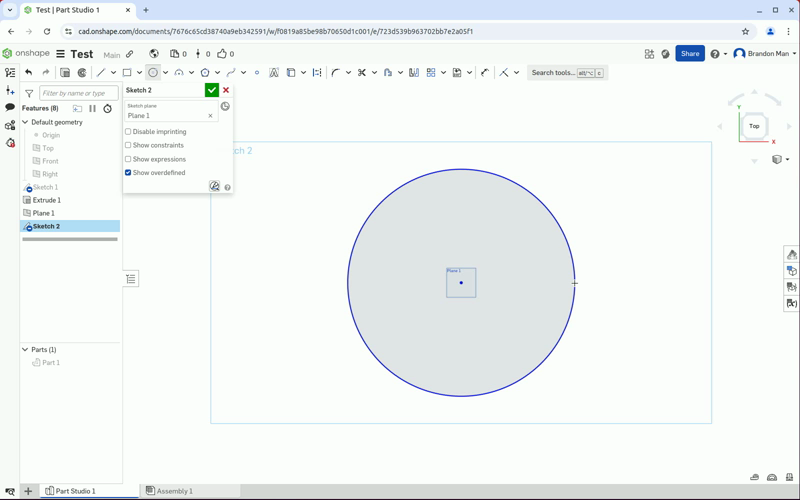
mouse_move(376, 282)
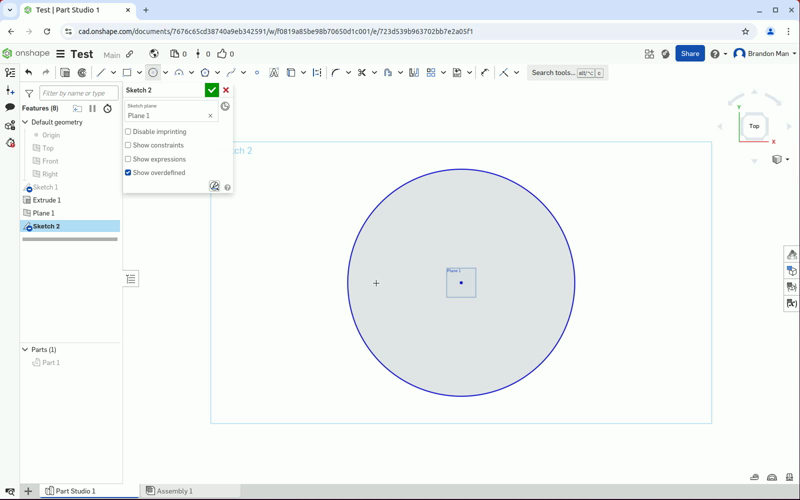
click(376, 282)
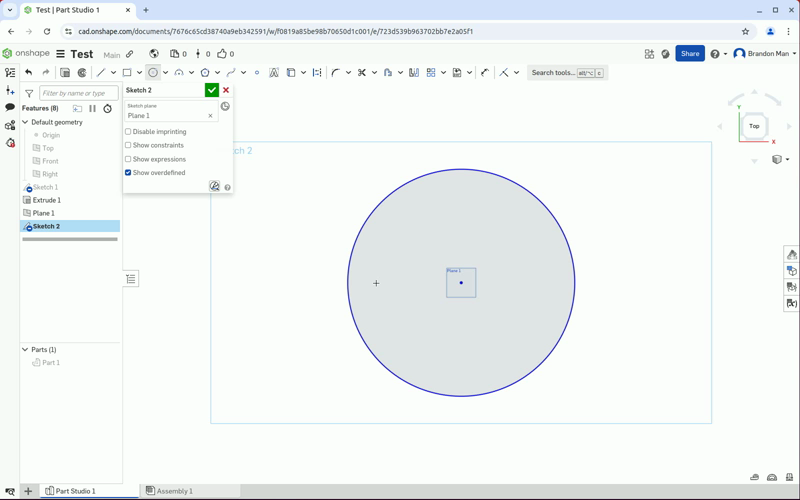
key_up(shift)
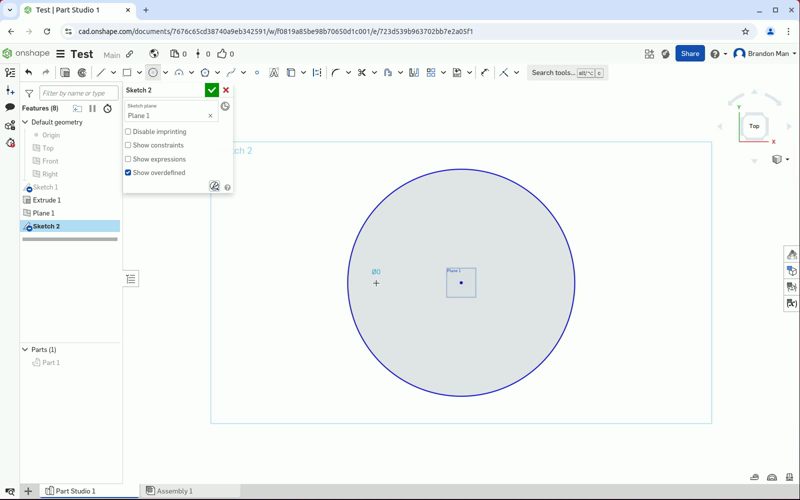
mouse_move(385, 282)
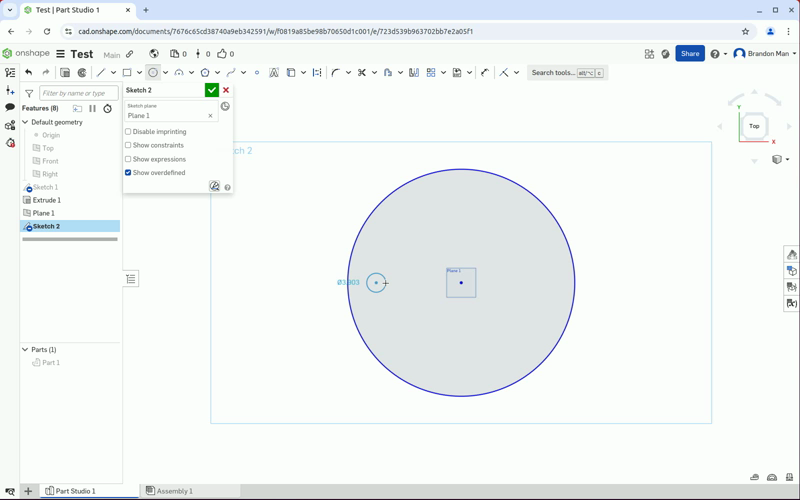
click(385, 282)
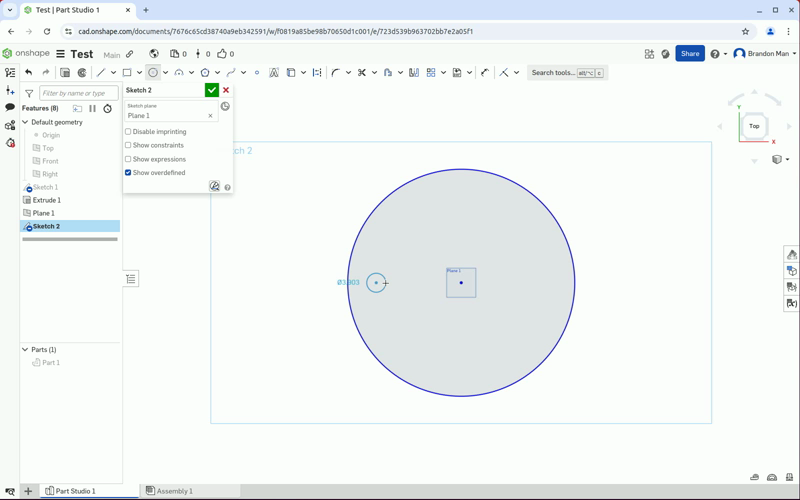
key(esc)
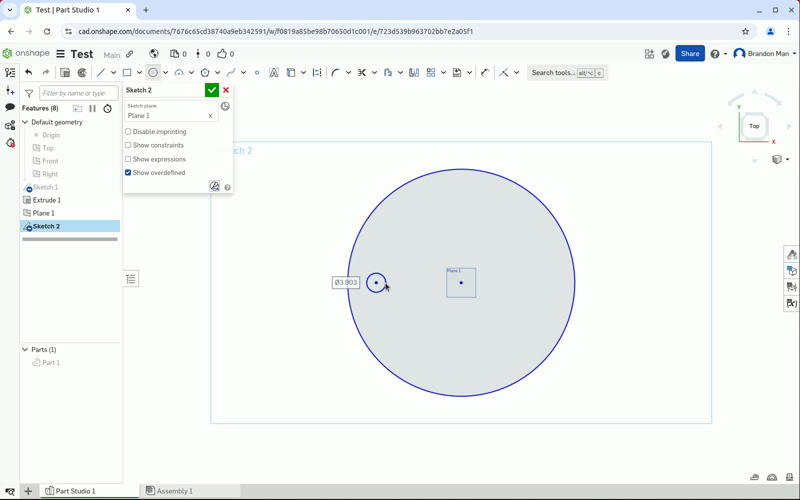
key(c)
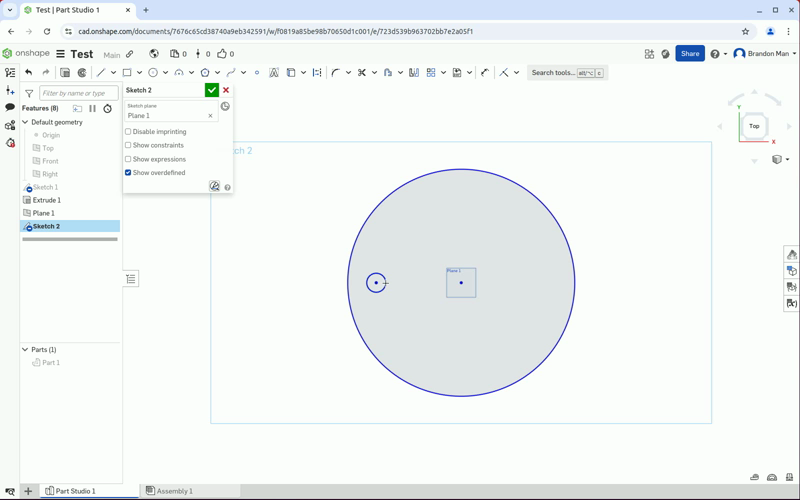
key_down(shift)
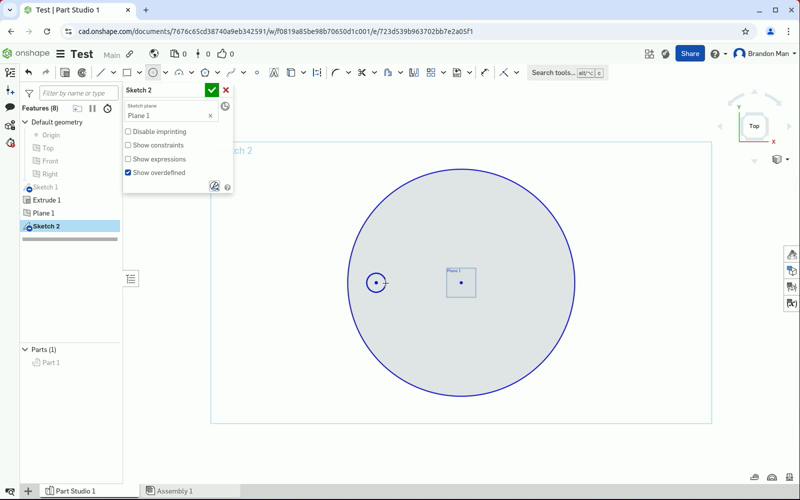
mouse_move(461, 282)
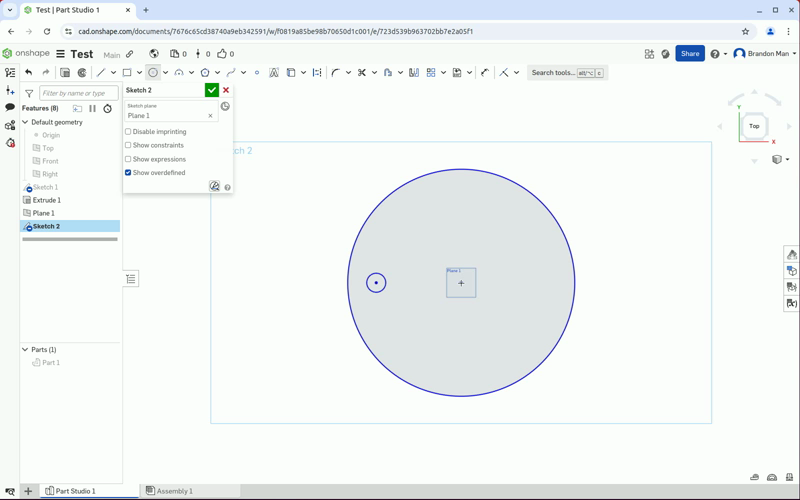
click(461, 282)
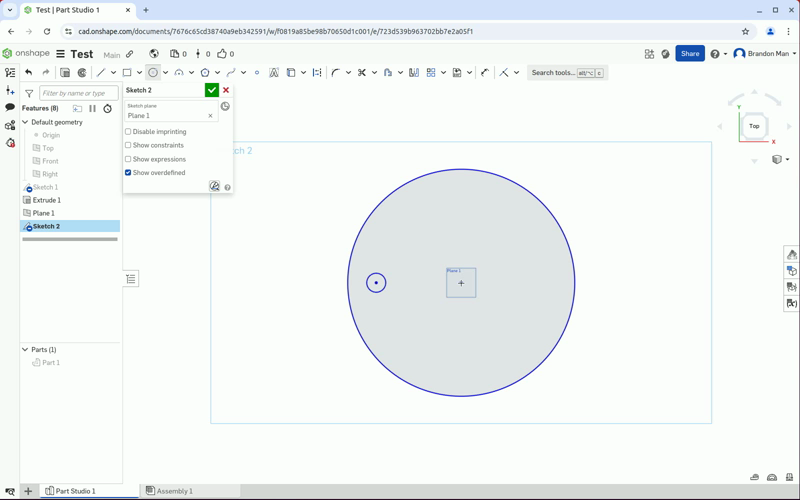
key_up(shift)
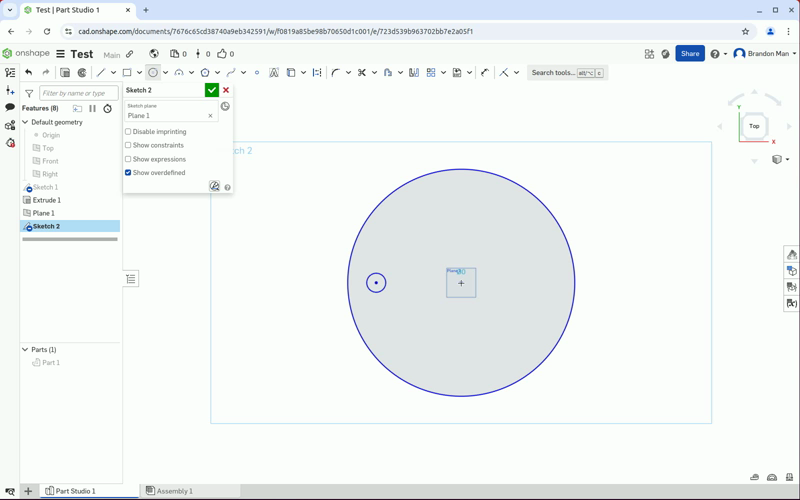
mouse_move(515, 282)
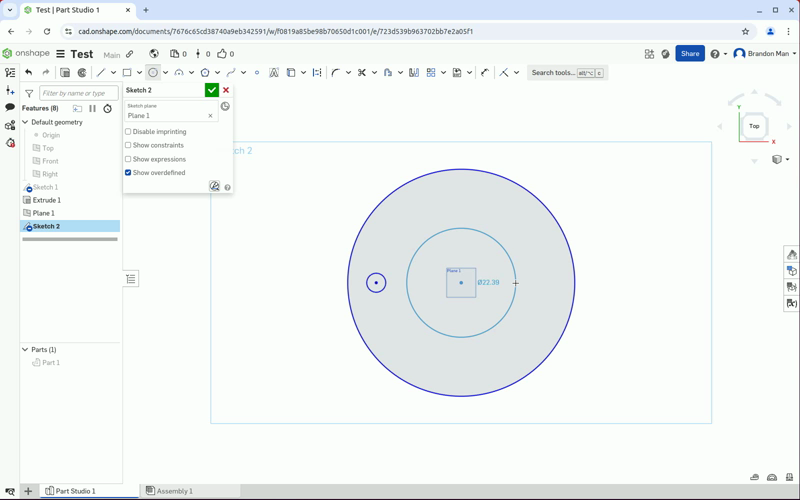
click(515, 282)
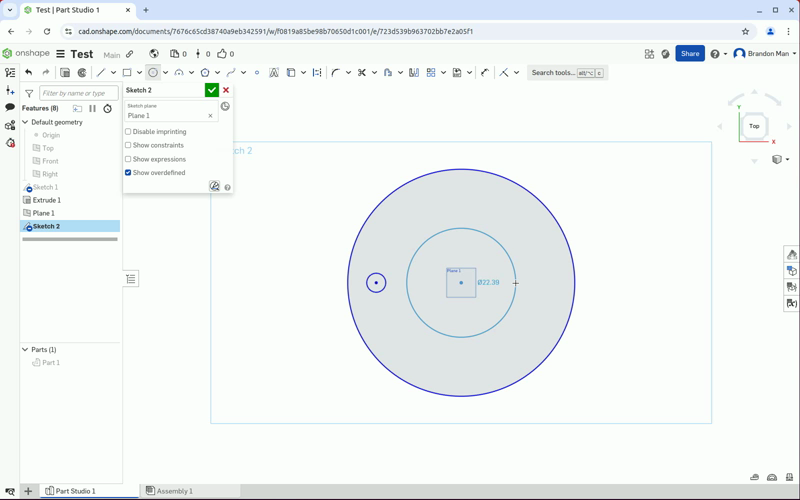
key(esc)
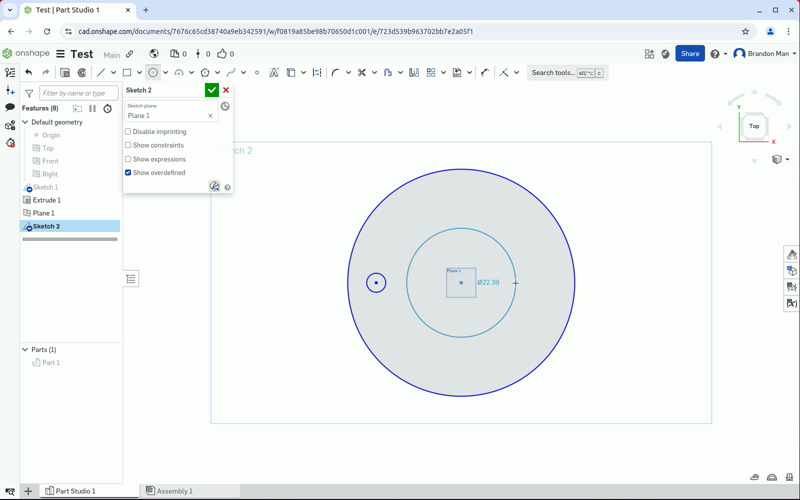
key(c)
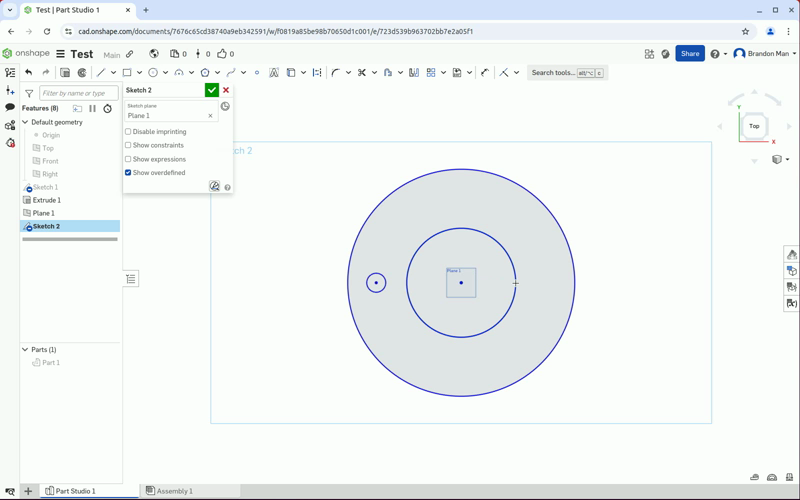
key_down(shift)
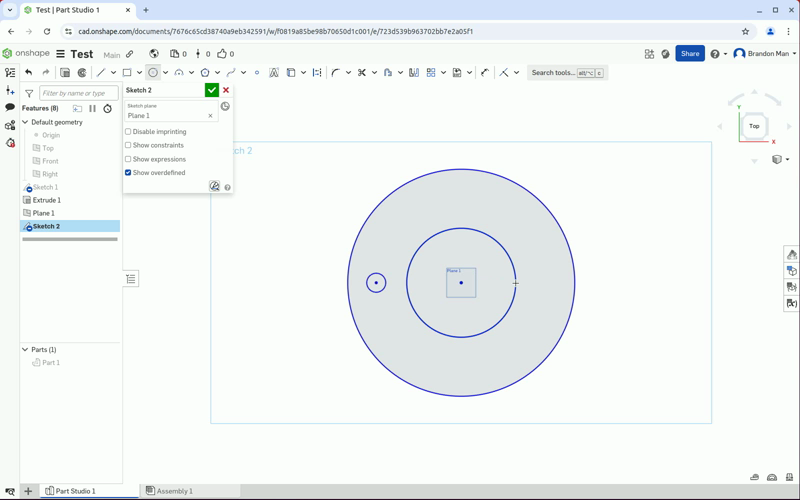
mouse_move(543, 282)
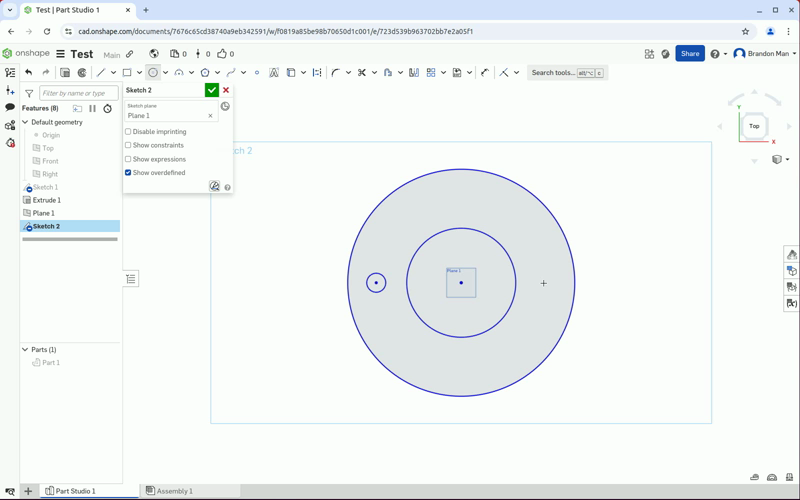
click(543, 282)
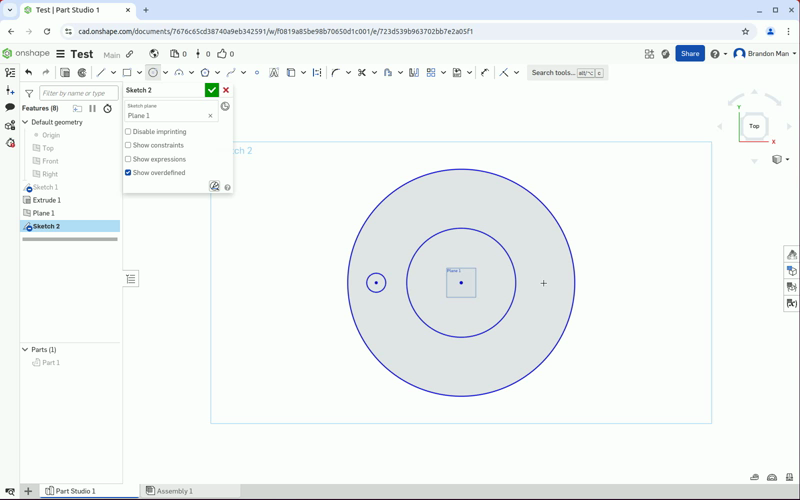
key_up(shift)
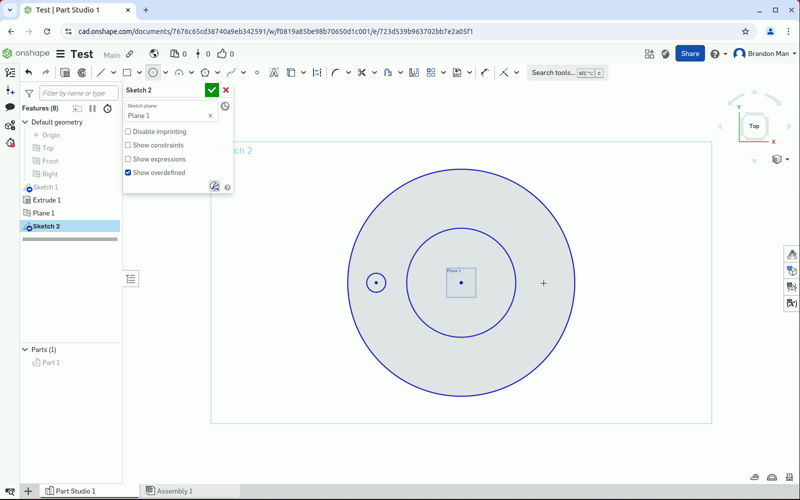
mouse_move(553, 282)
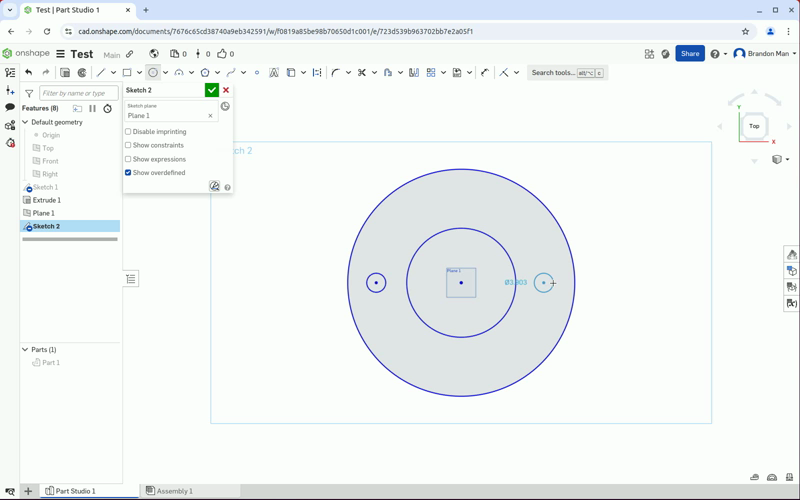
click(553, 282)
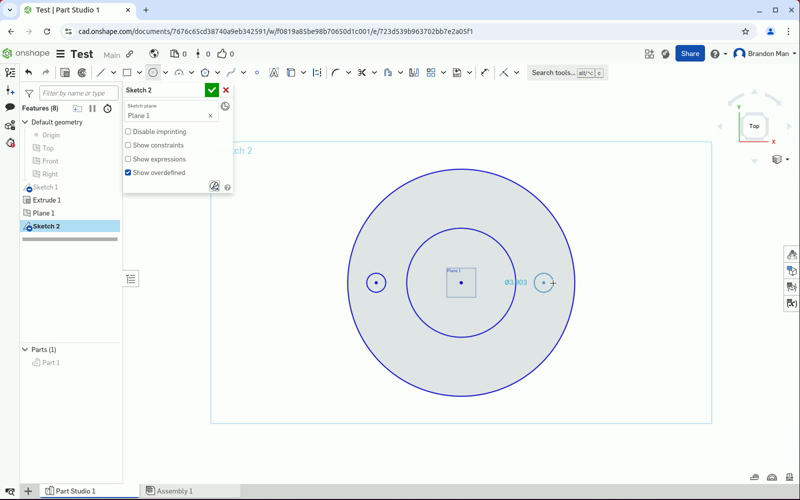
key(esc)
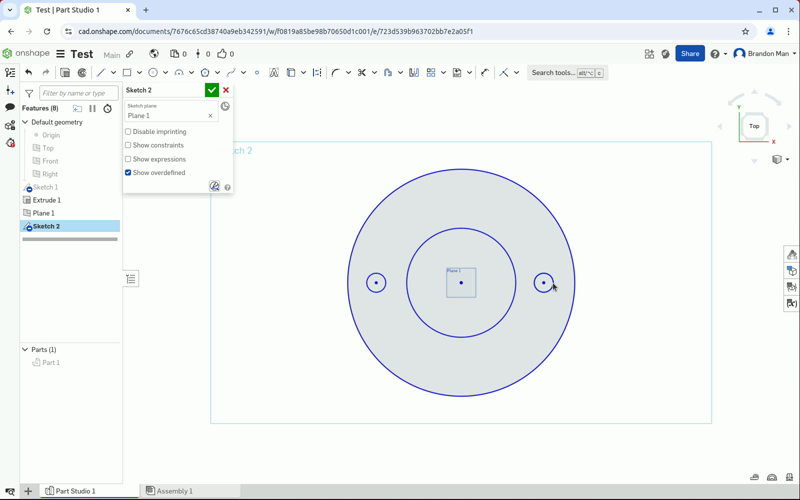
mouse_move(404, 338)
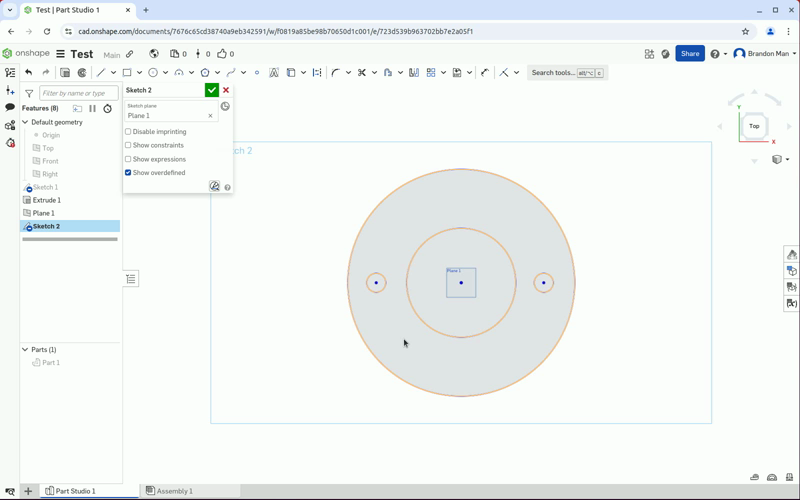
click(404, 338)
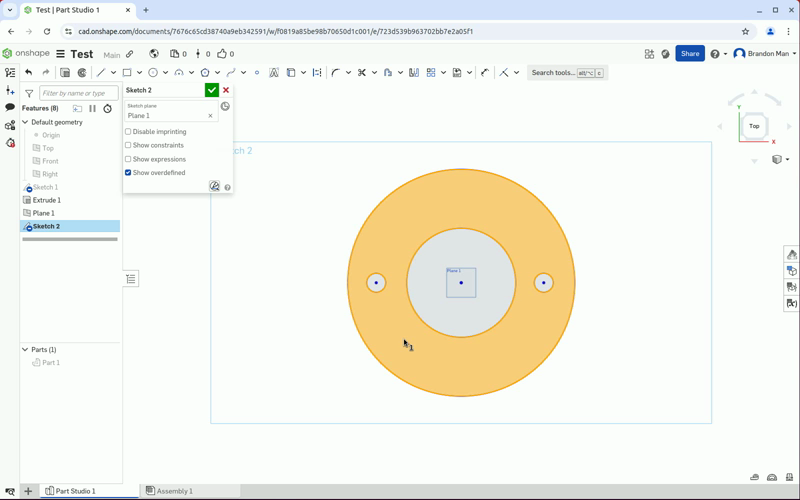
mouse_move(73, 352)
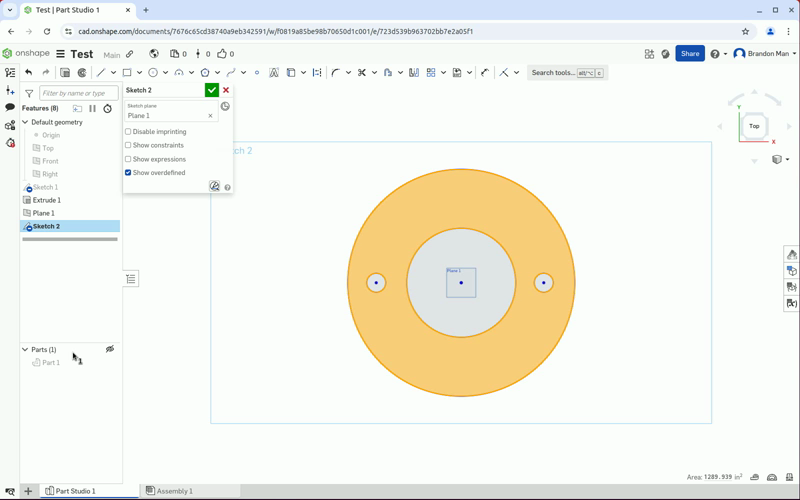
key(shift+y)
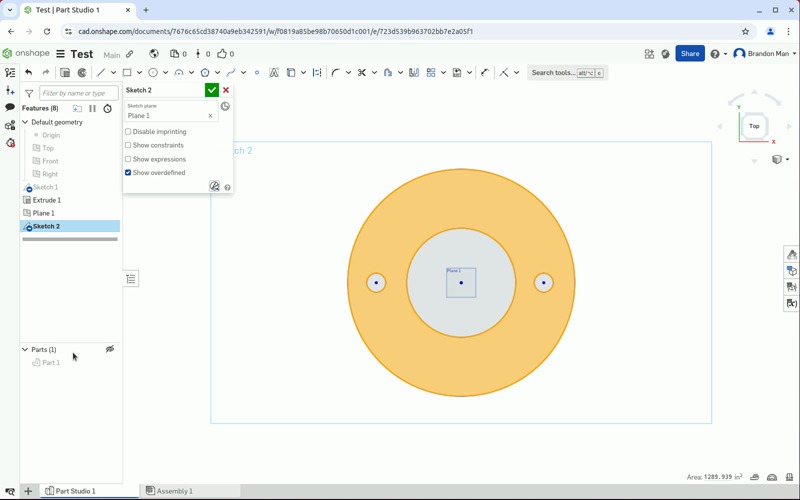
key(shift+e)
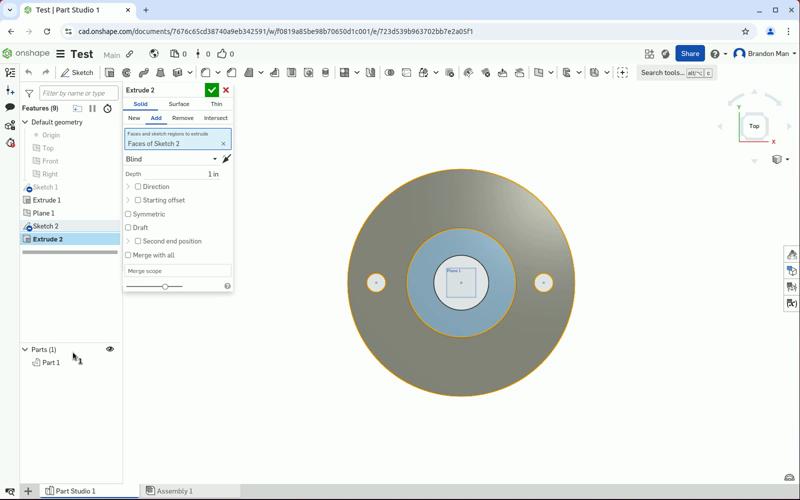
mouse_move(143, 106)
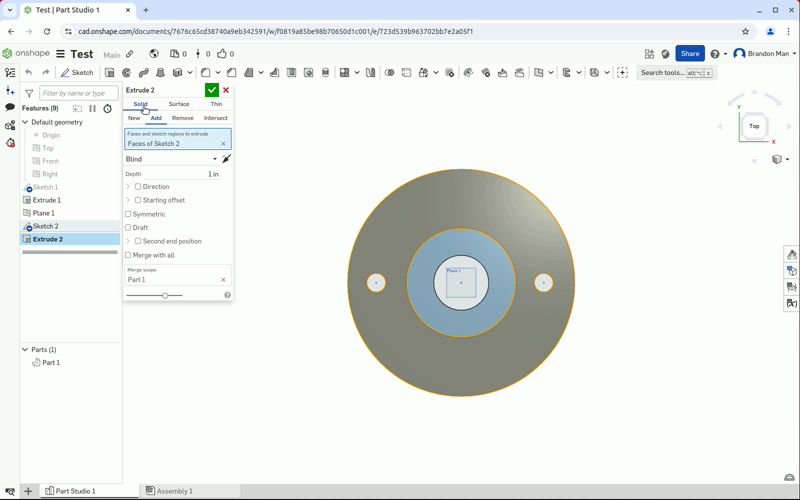
click(143, 106)
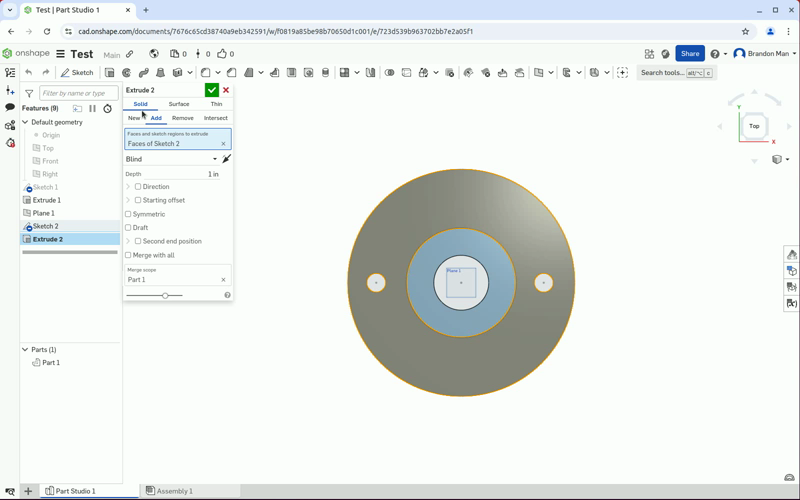
mouse_move(137, 120)
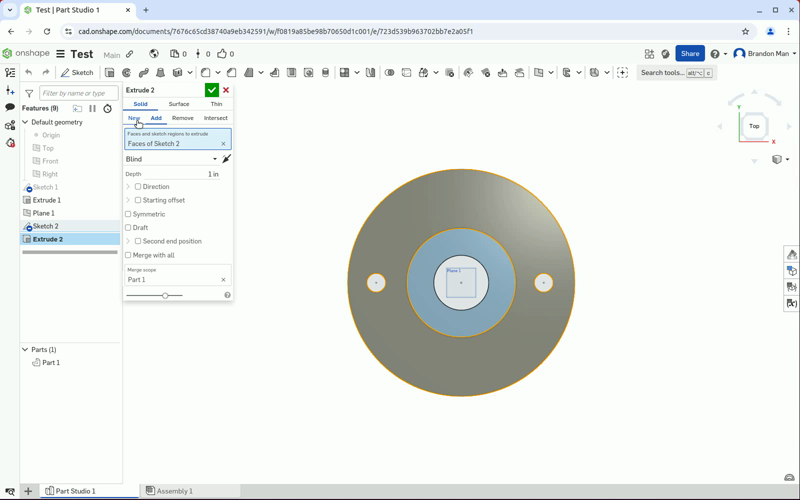
click(137, 120)
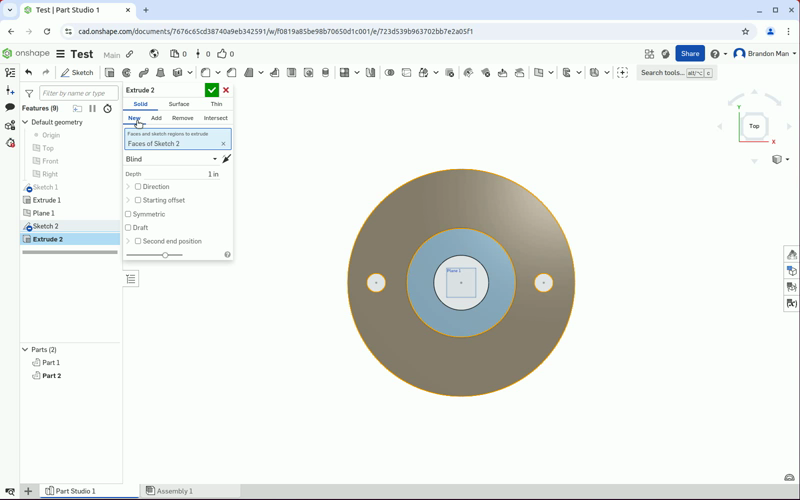
key(tab, 4)
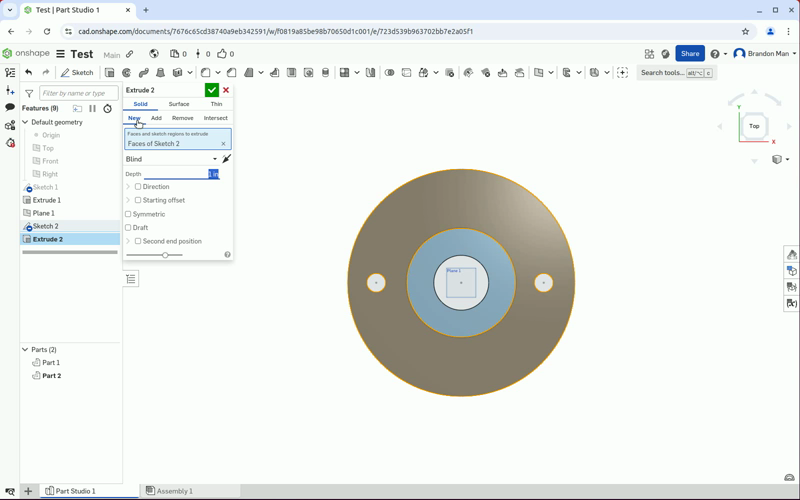
text(-2.407)
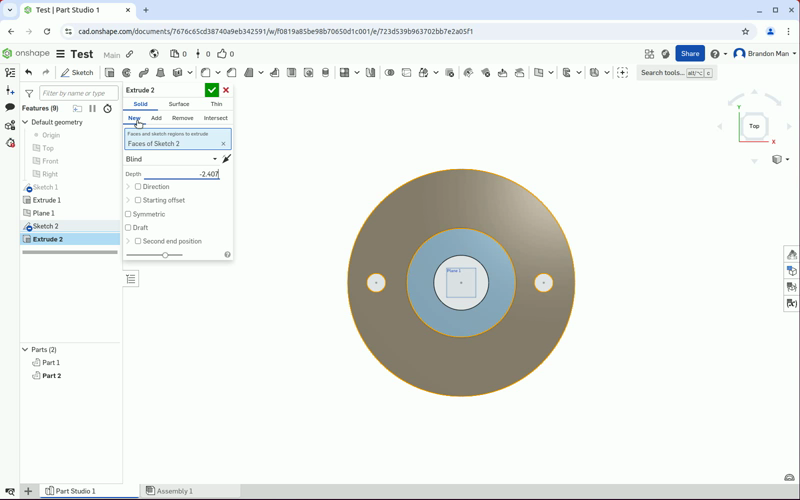
key(enter)
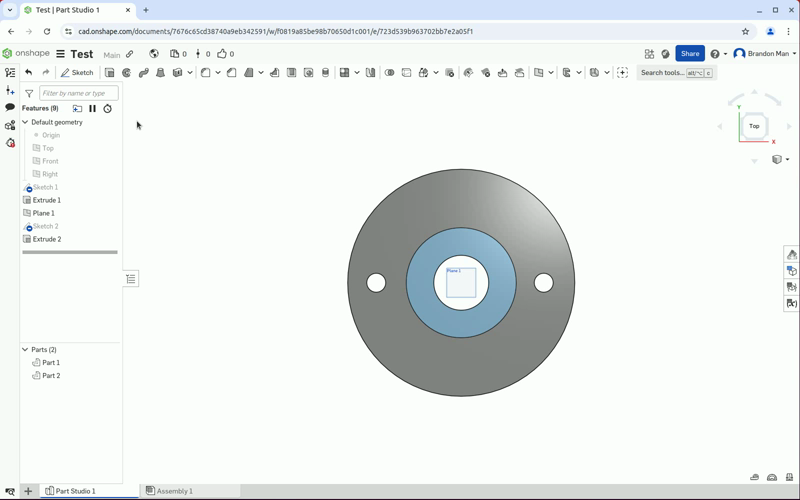
key(shift+h)
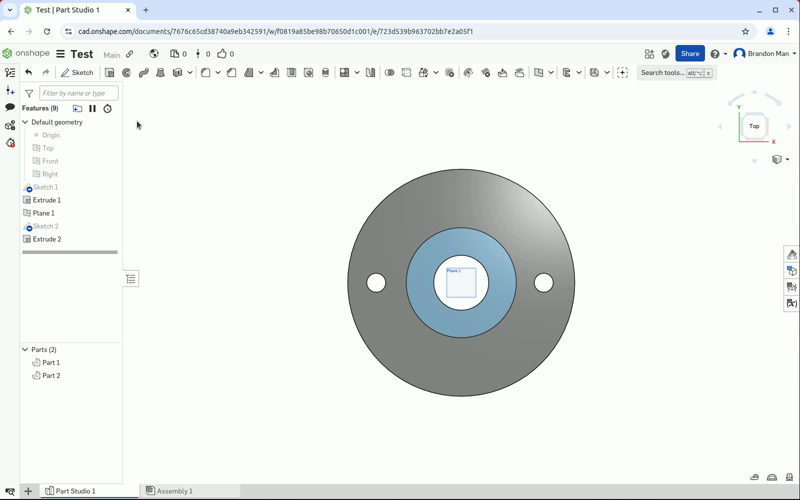
key(shift+h)
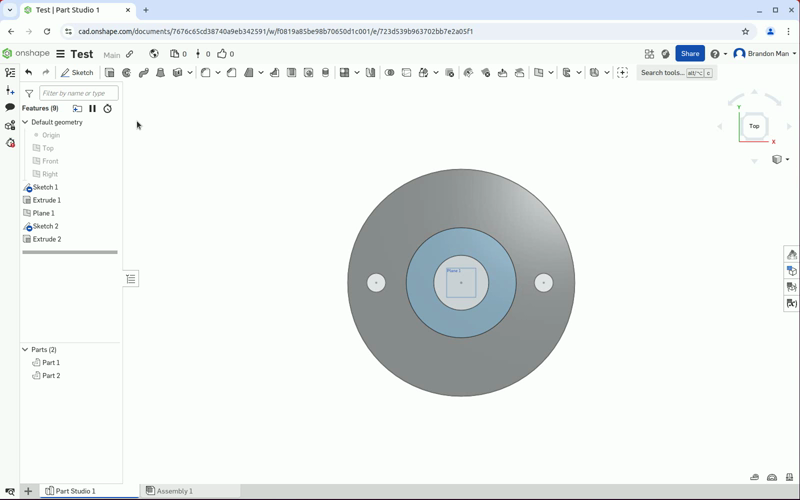
key(shift+7)
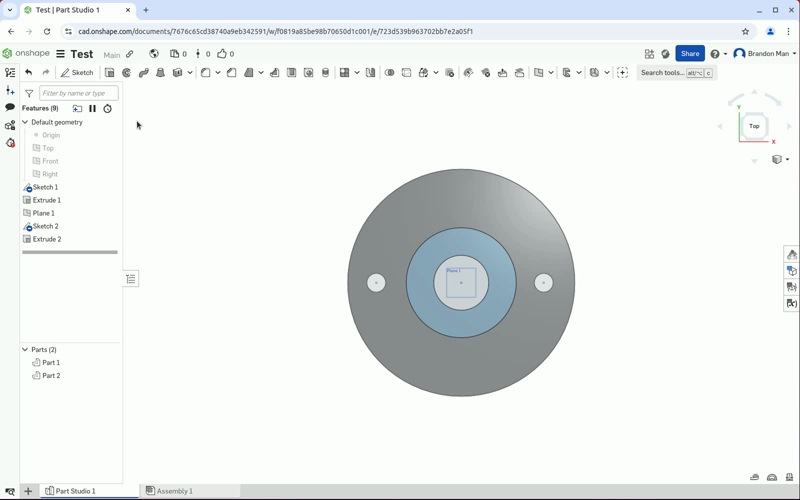
key(up, 3)
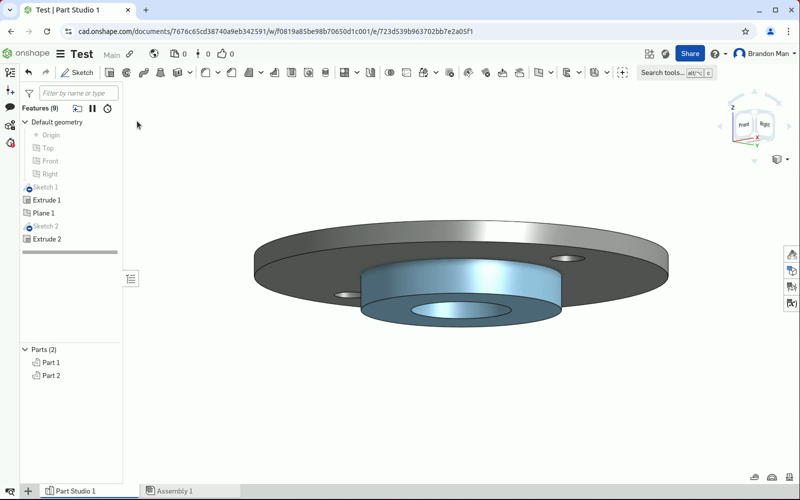
key(left, 3)
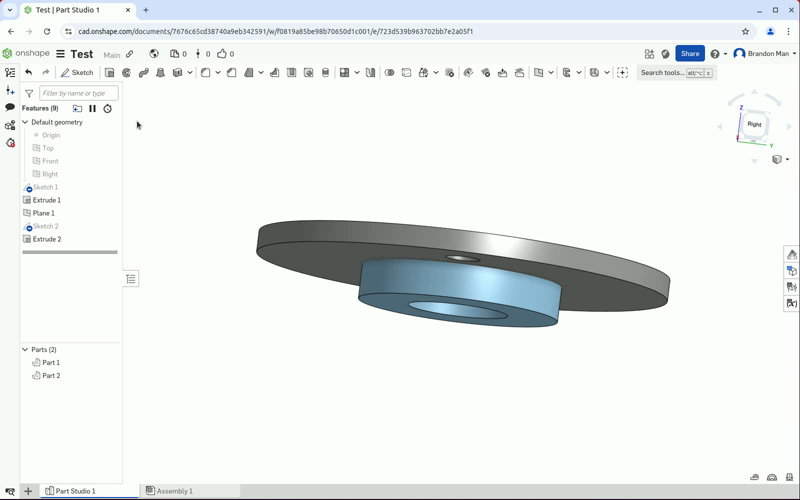
key(right, 3)
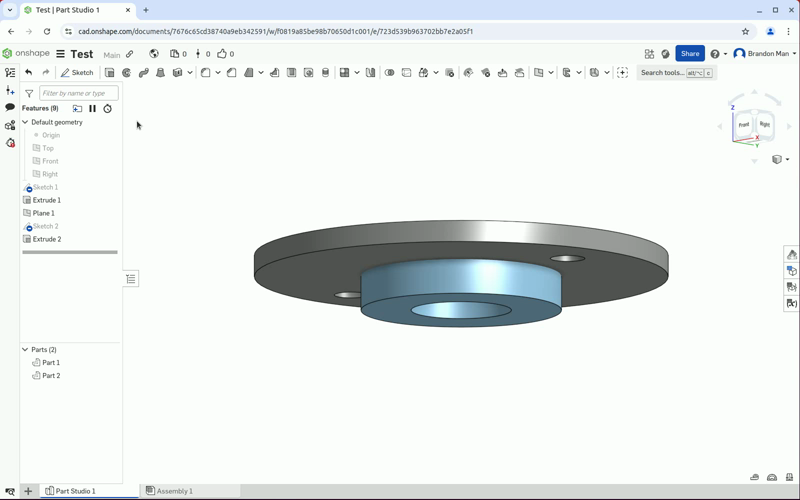
key(down, 3)
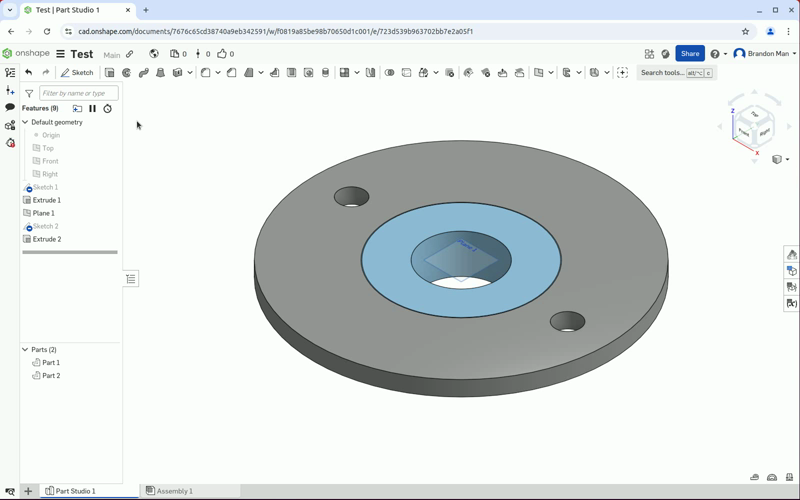
mouse_move(73, 189)
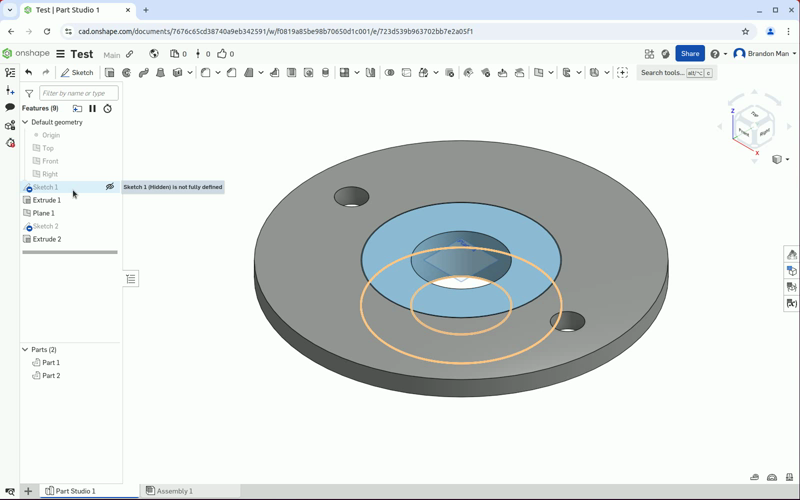
click(73, 189)